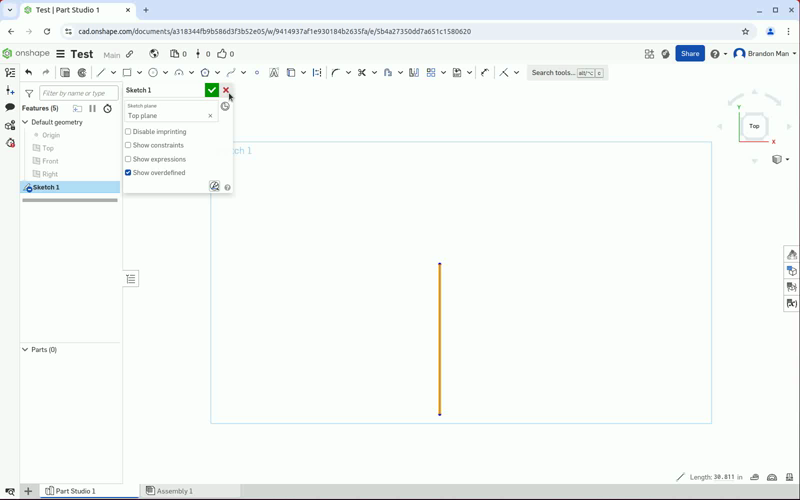
key(shift+h)
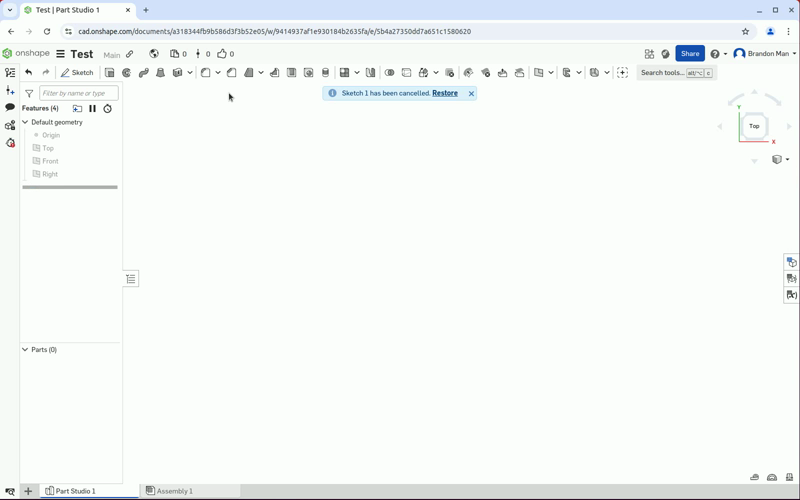
mouse_move(73, 352)
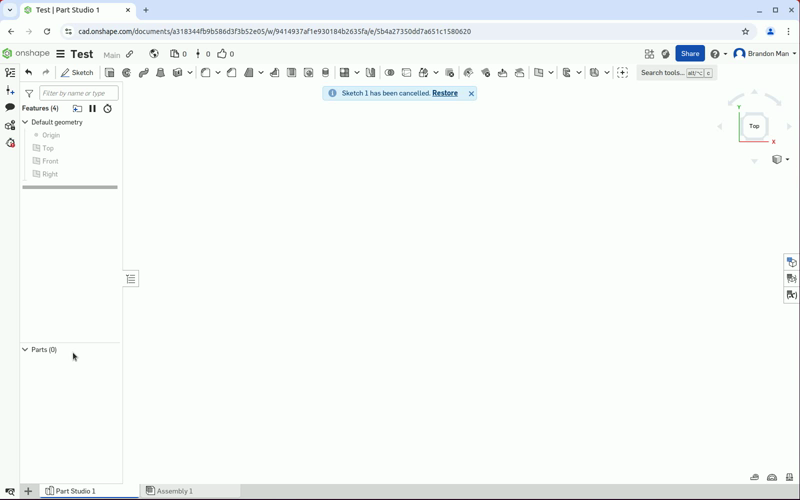
key(y)
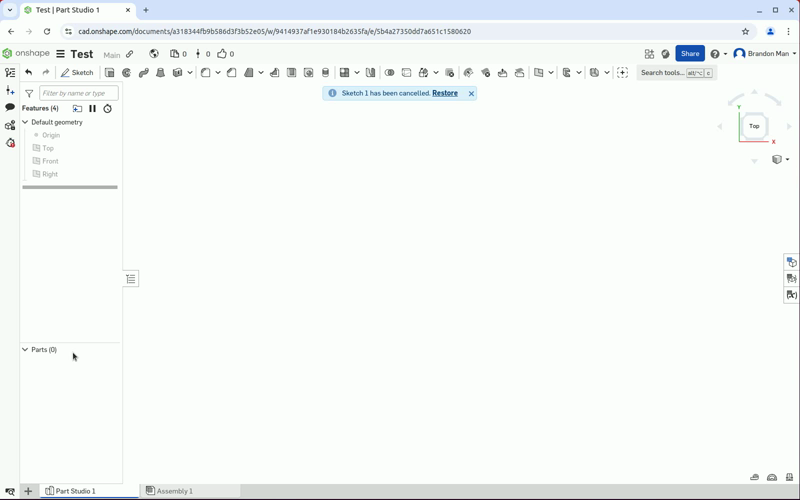
key(shift+p)
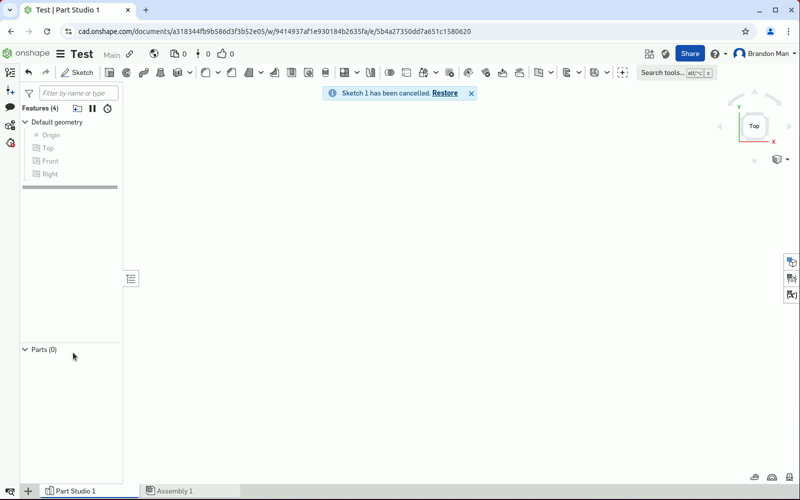
key(space)
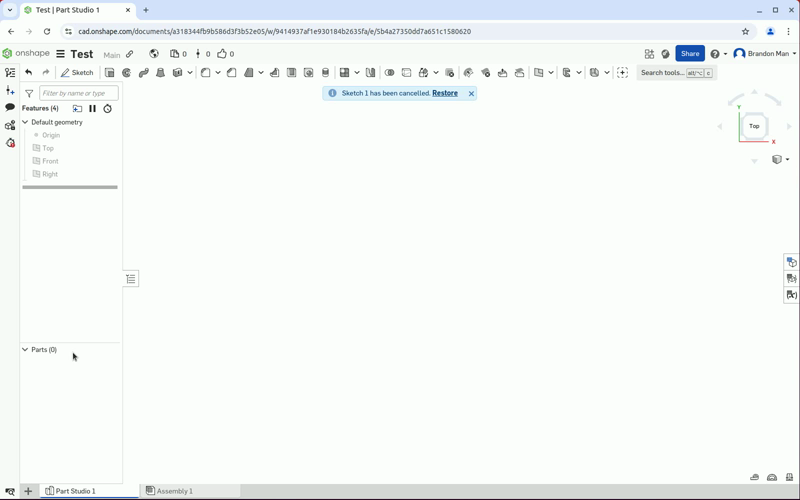
key_down(shift)
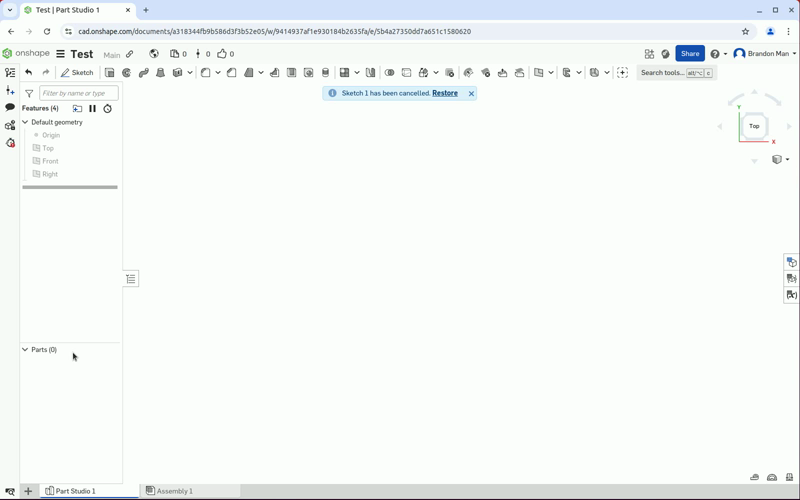
key(up)
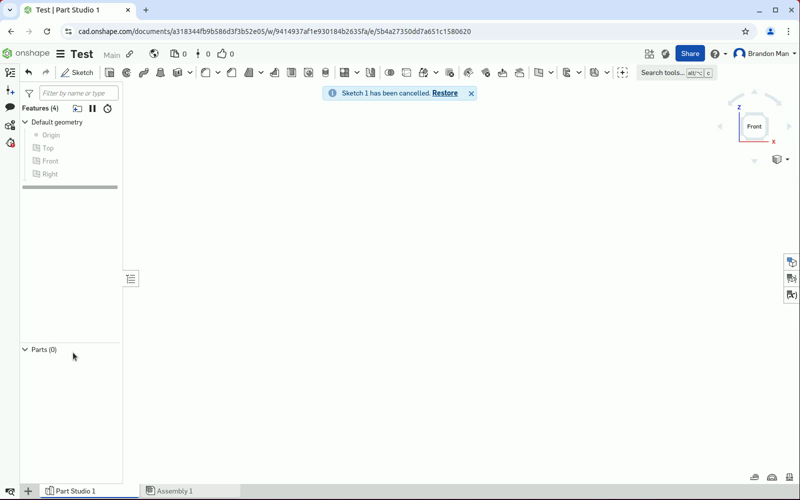
key_up(shift)
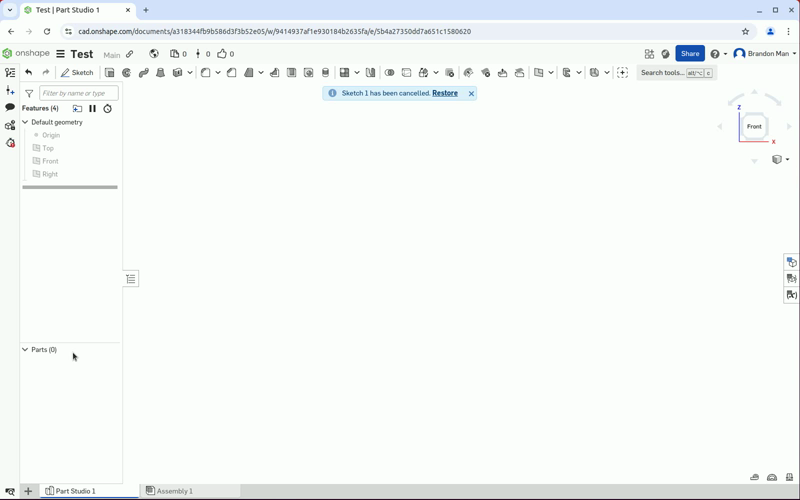
mouse_move(73, 352)
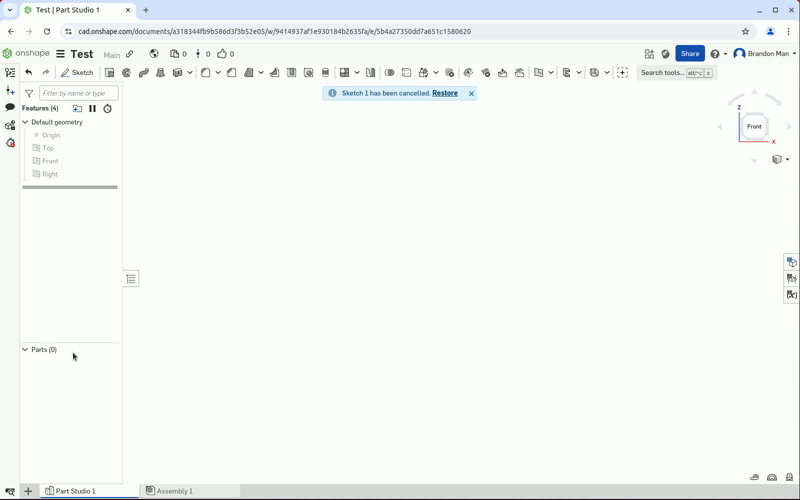
key(shift+y)
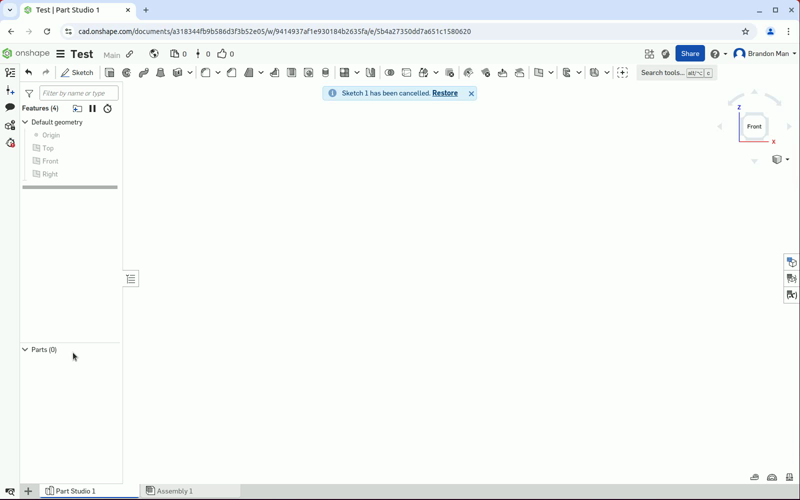
key(shift+s)
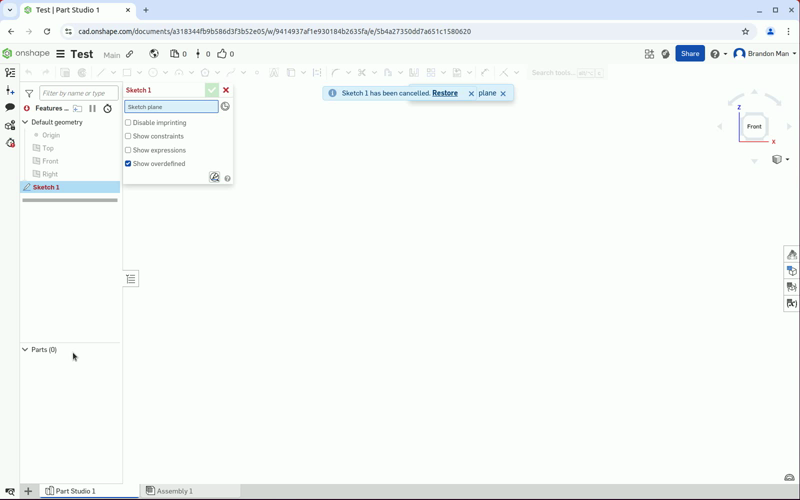
mouse_move(73, 163)
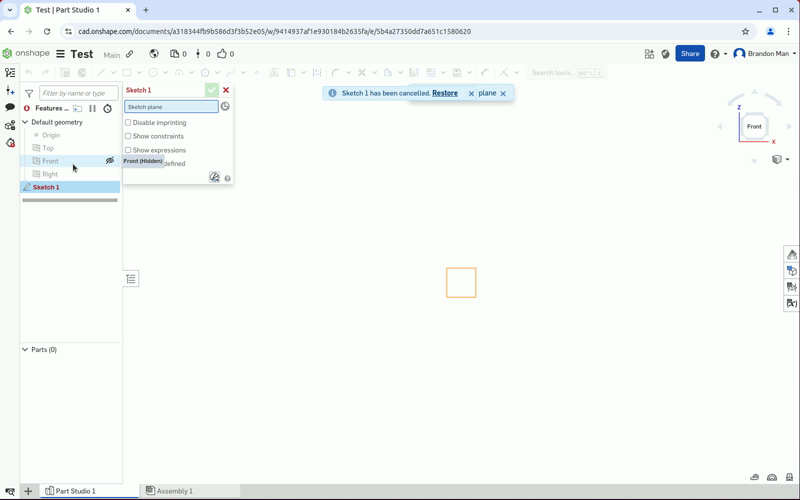
click(73, 163)
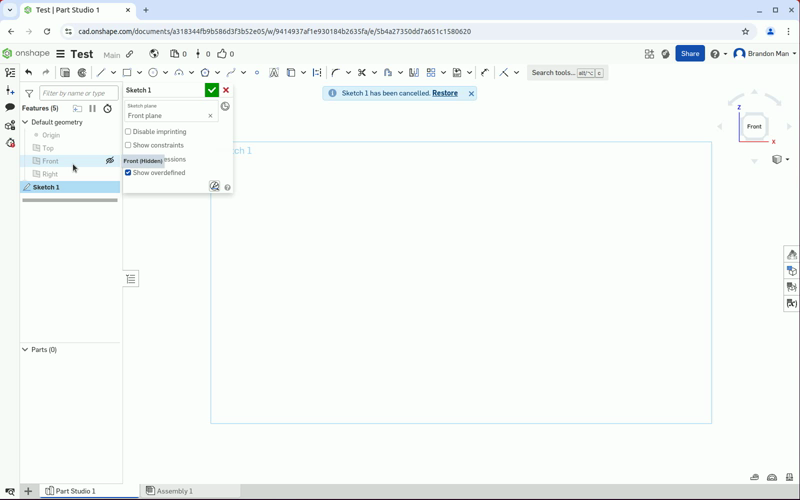
mouse_move(73, 352)
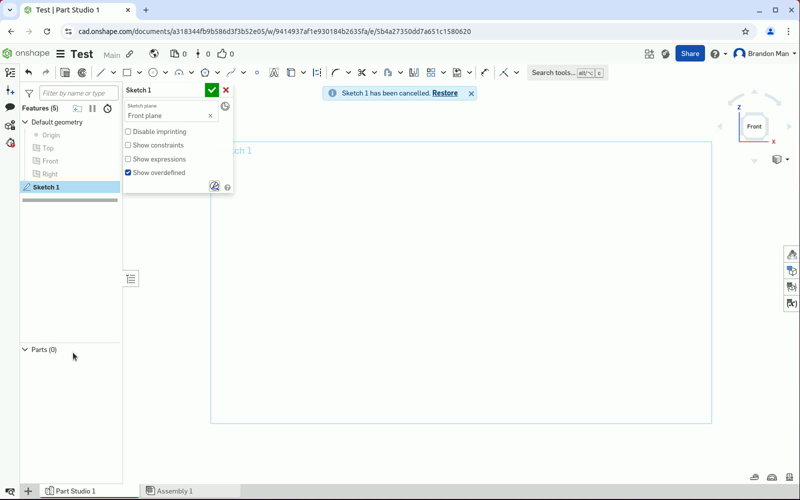
key(y)
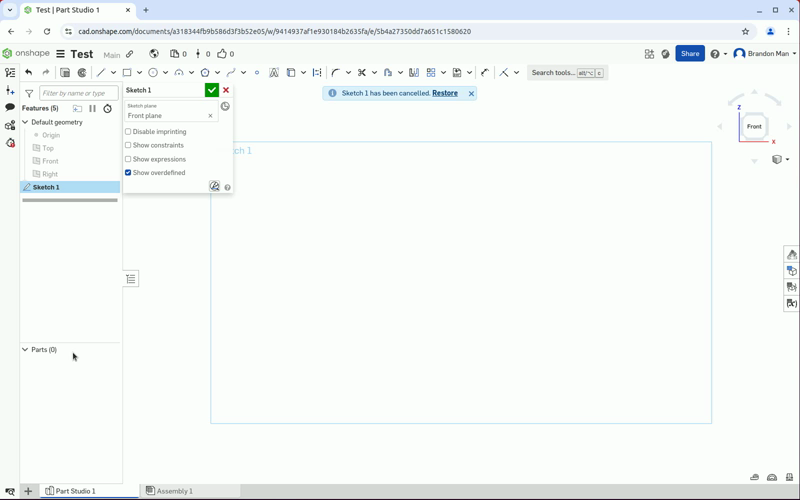
key(l)
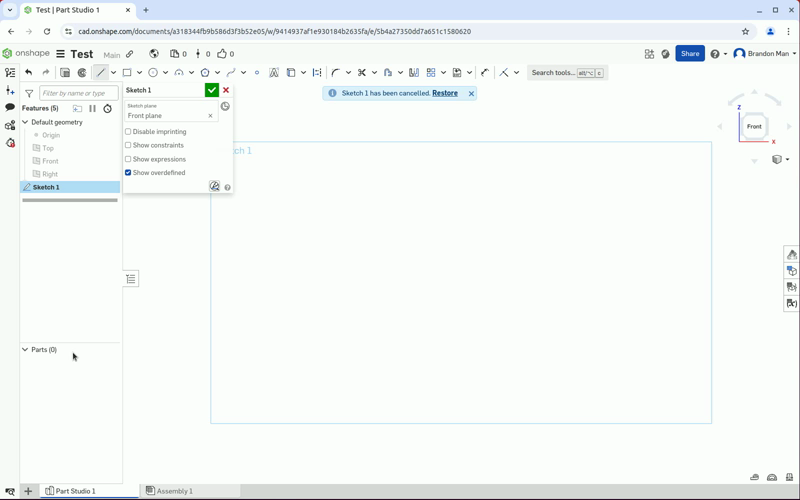
key_down(shift)
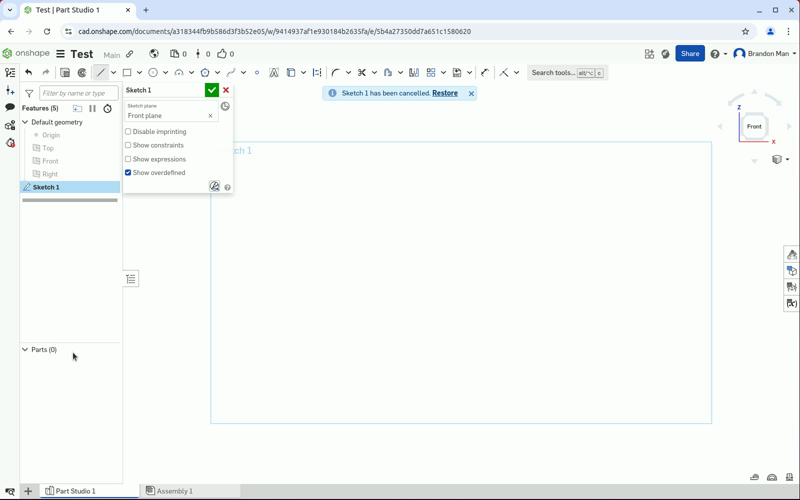
mouse_move(460, 282)
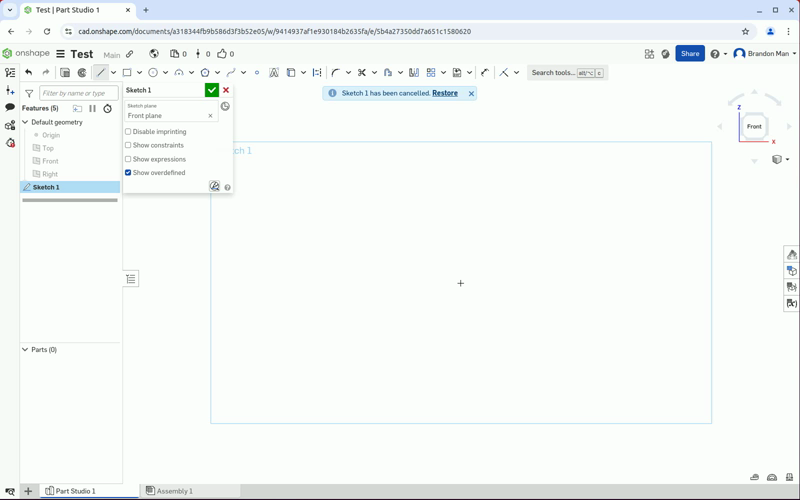
click(460, 282)
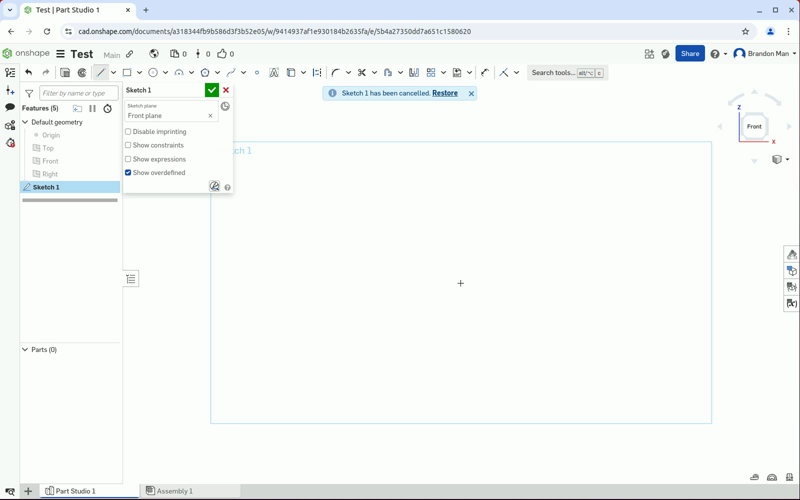
key_up(shift)
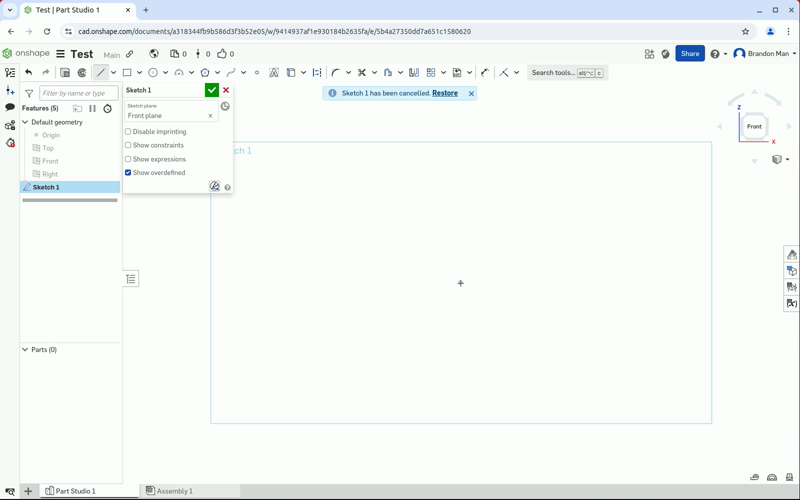
key_down(shift)
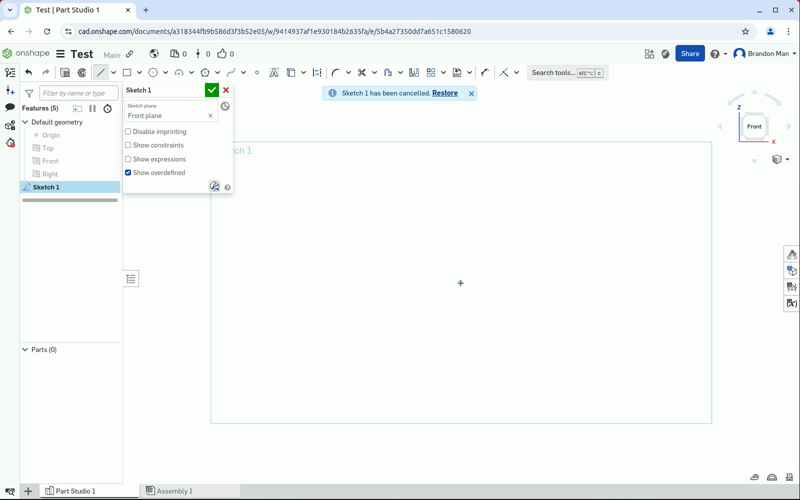
mouse_move(573, 282)
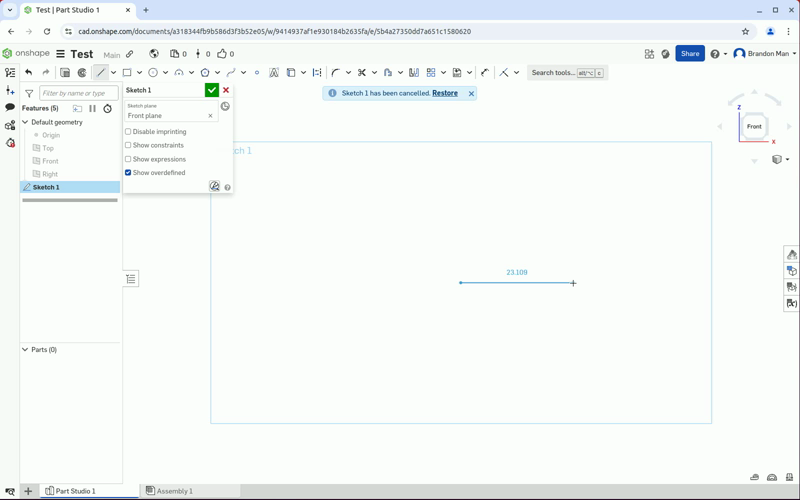
click(573, 282)
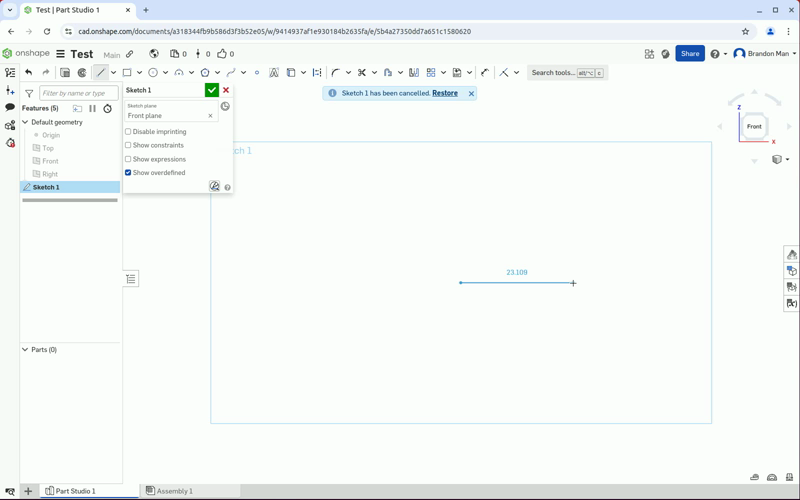
key_up(shift)
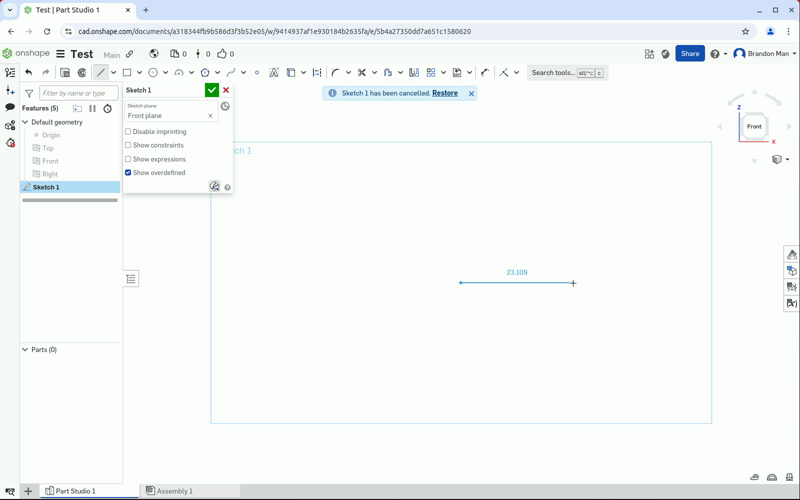
key_down(shift)
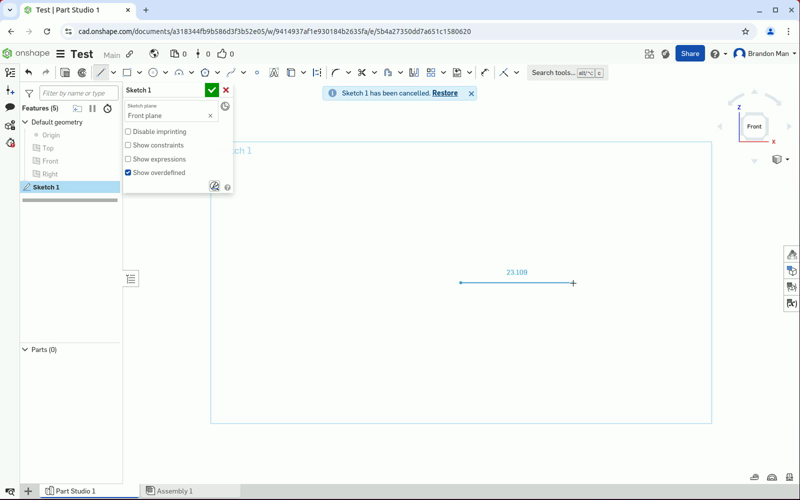
mouse_move(573, 189)
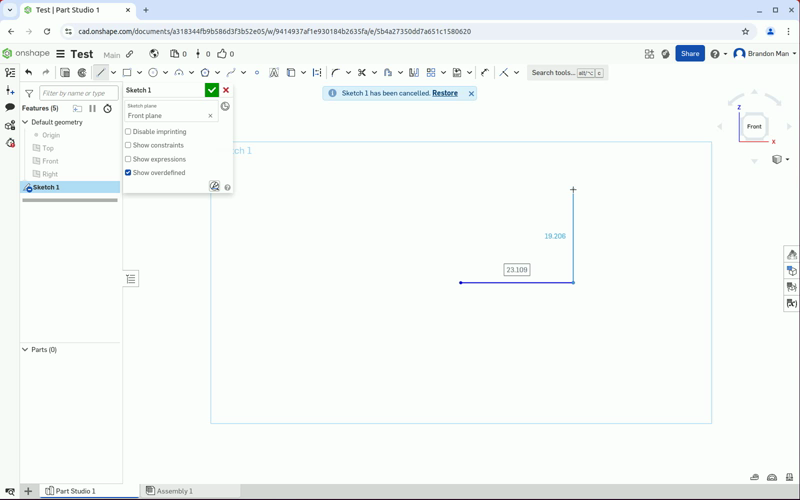
click(573, 189)
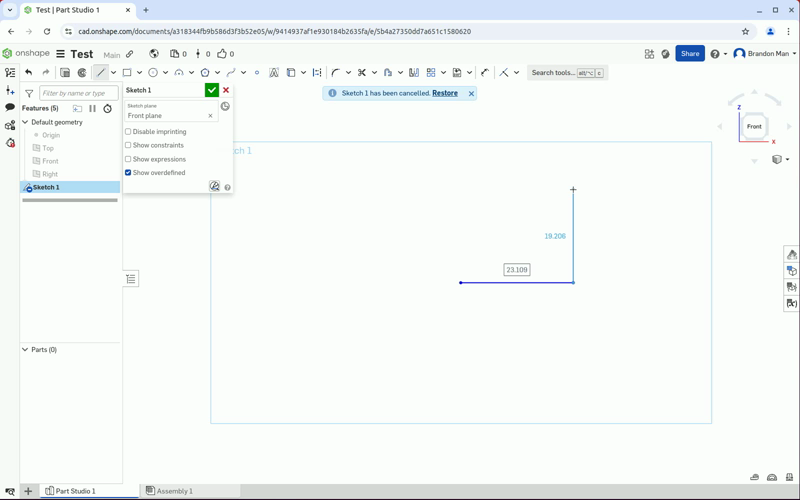
key_up(shift)
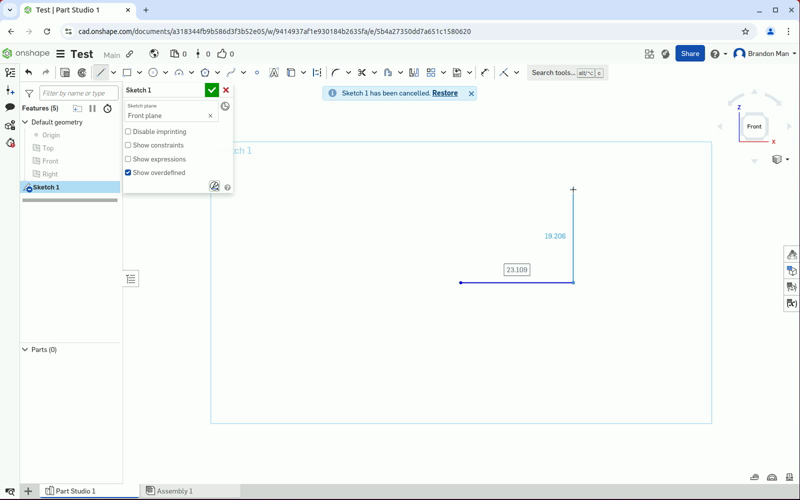
key_down(shift)
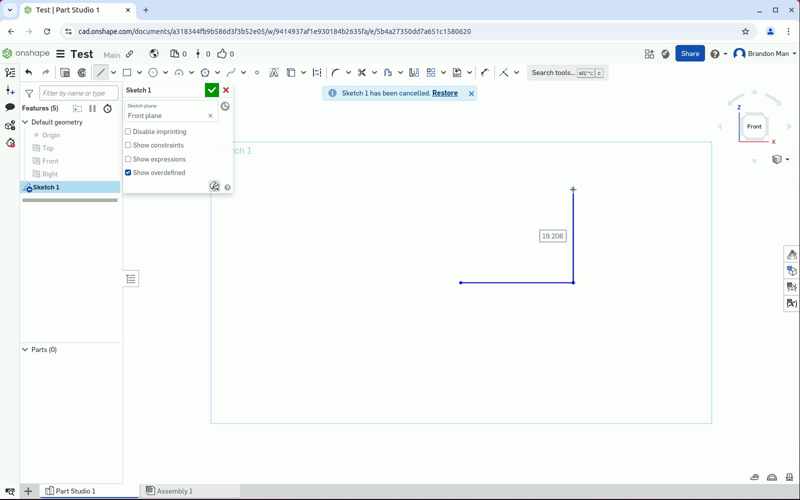
mouse_move(460, 189)
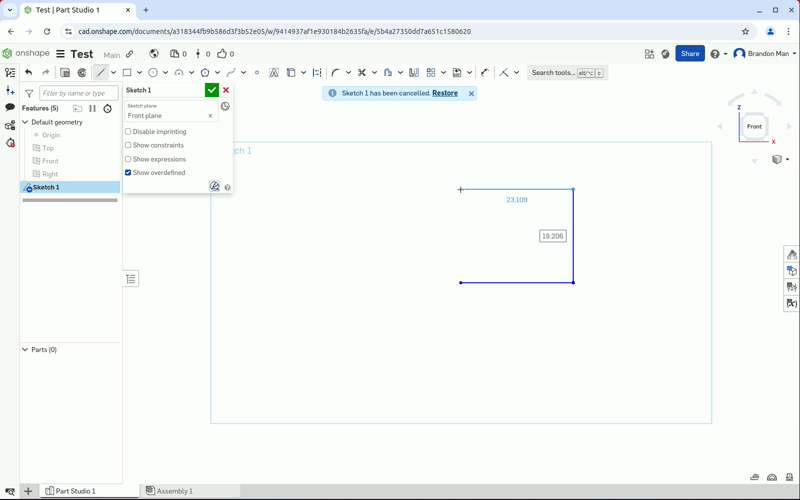
click(460, 189)
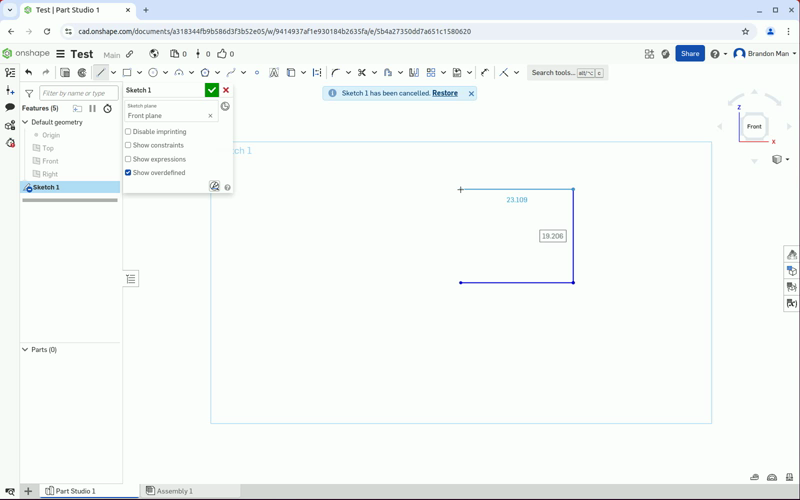
key_up(shift)
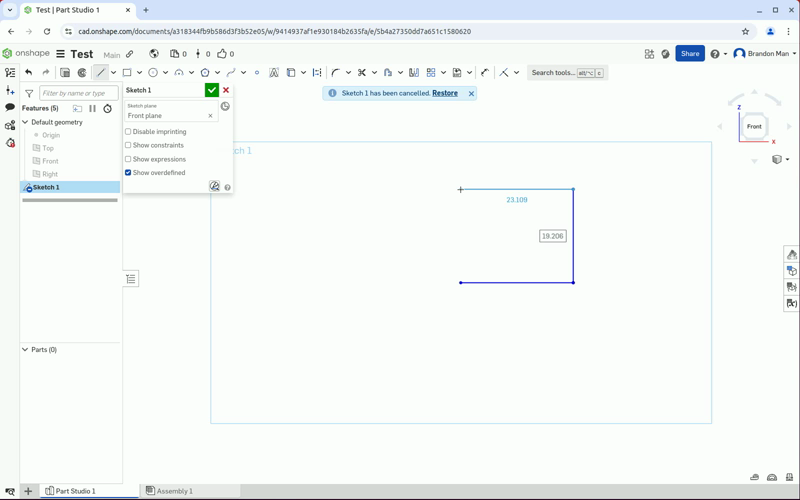
key_down(shift)
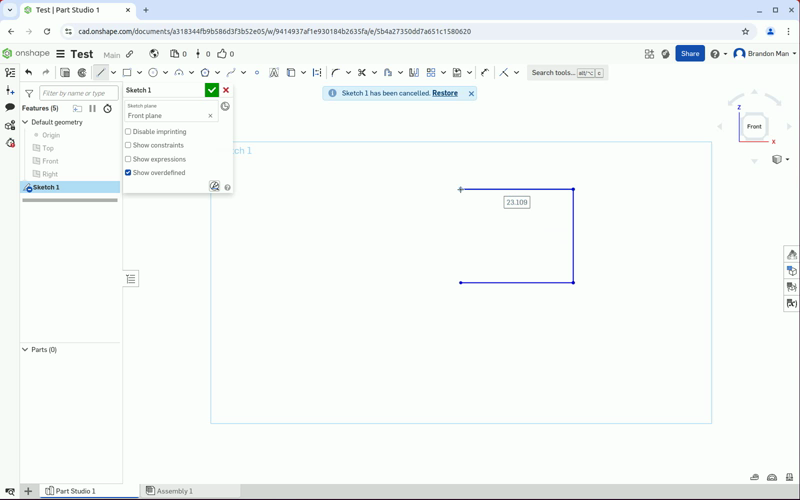
mouse_move(460, 282)
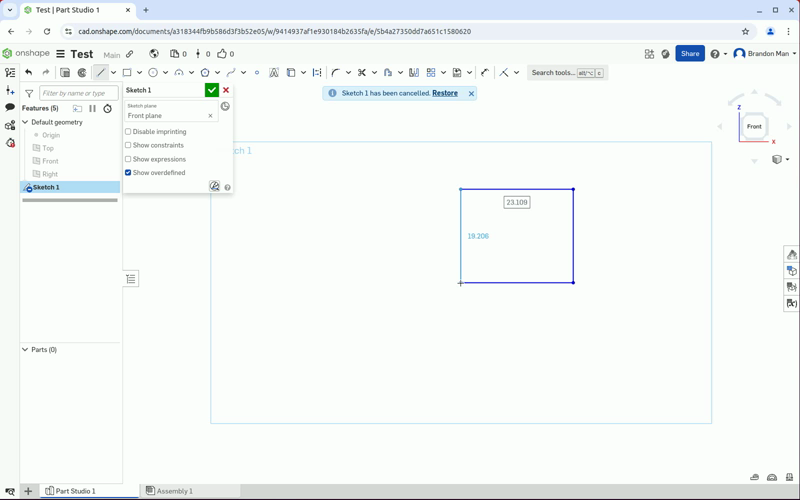
key_up(shift)
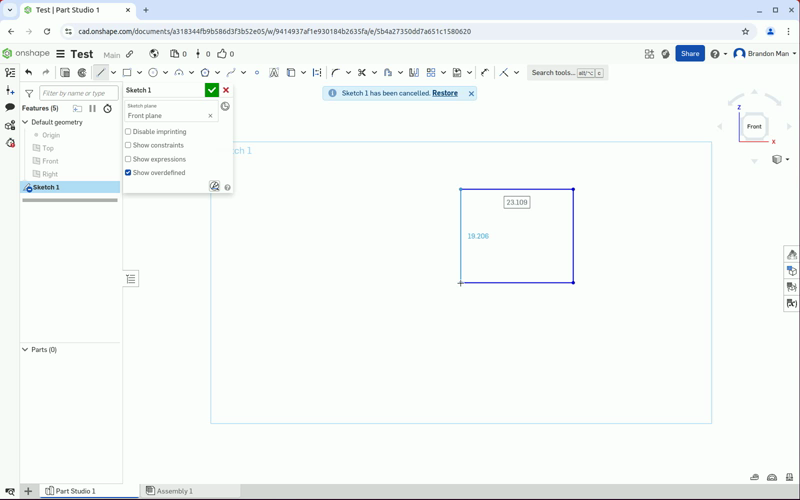
click(460, 282)
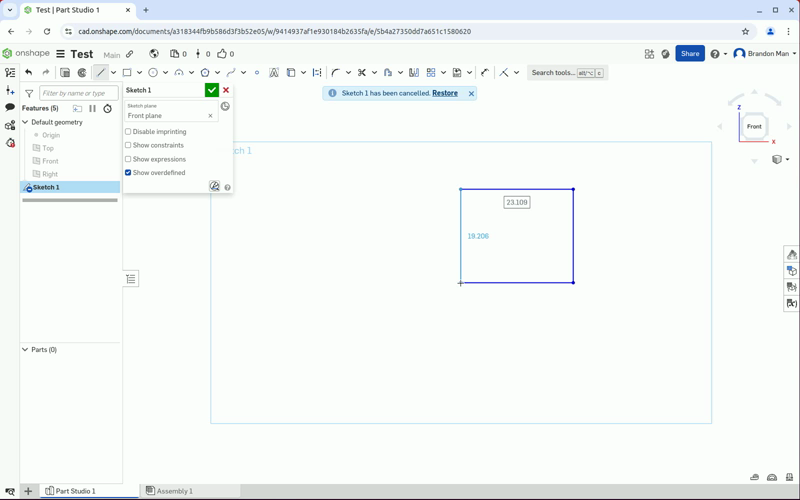
key(esc)
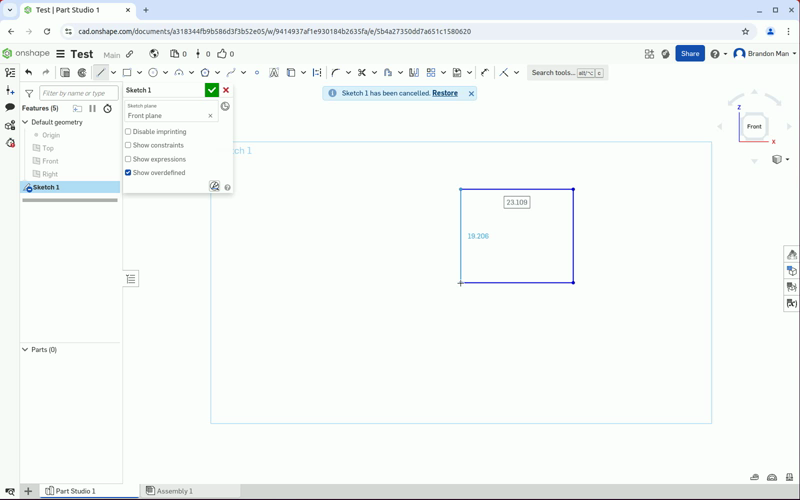
mouse_move(511, 245)
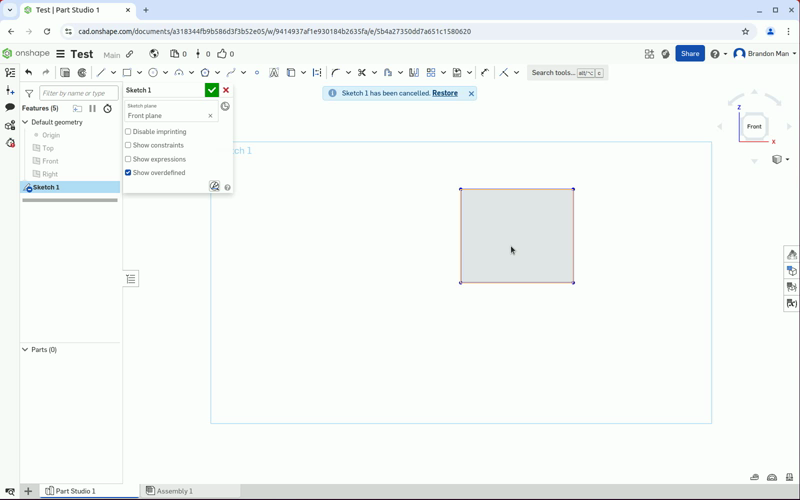
click(511, 245)
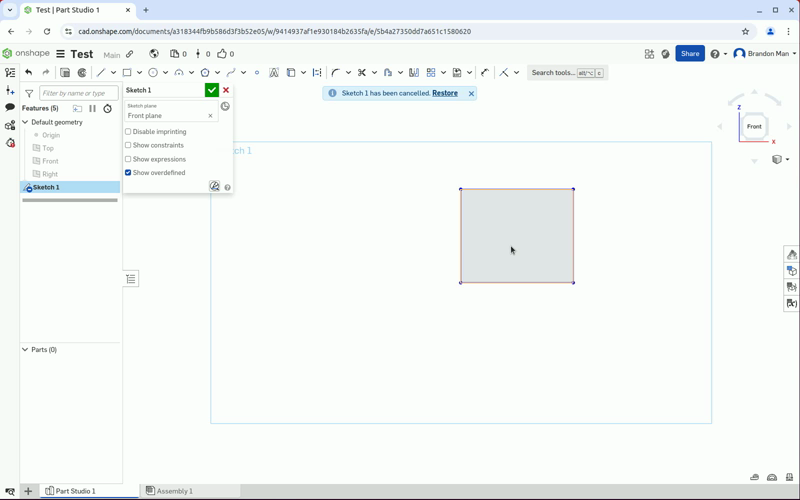
mouse_move(73, 352)
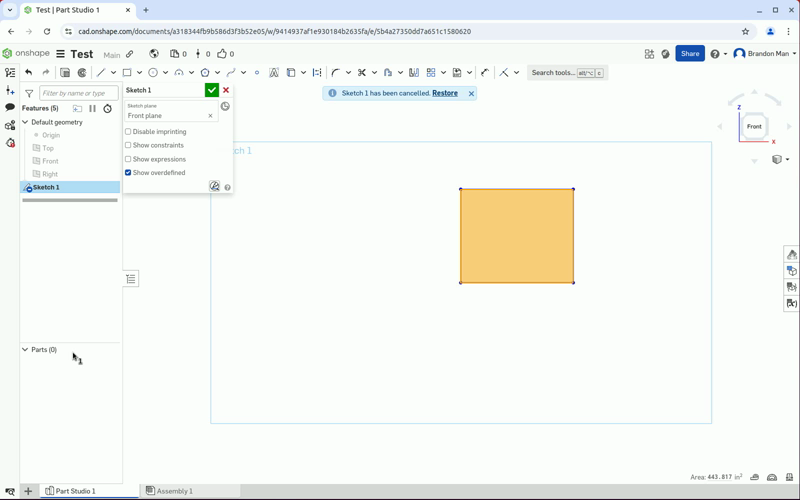
key(shift+y)
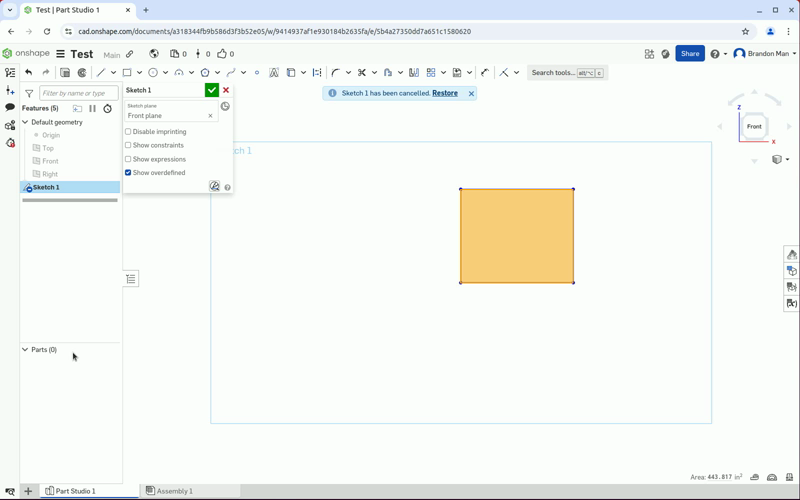
key(shift+e)
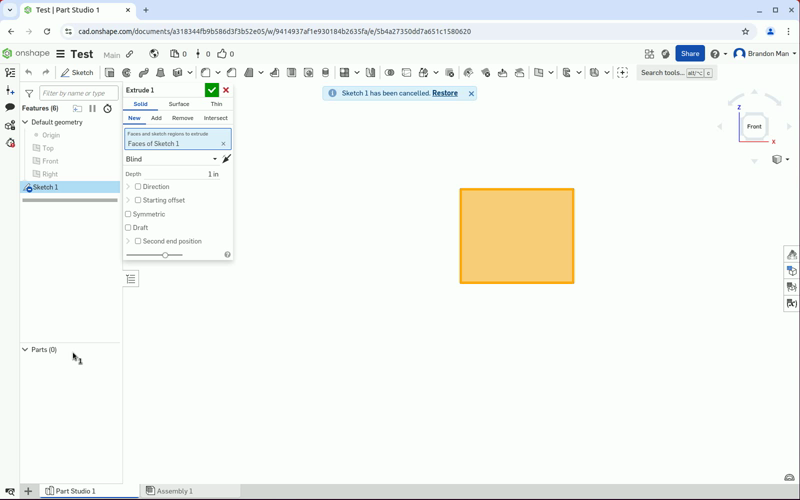
mouse_move(143, 106)
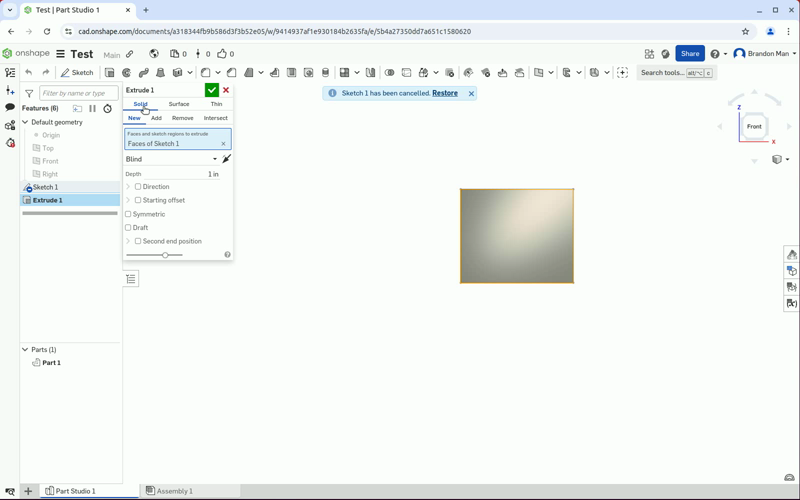
click(143, 106)
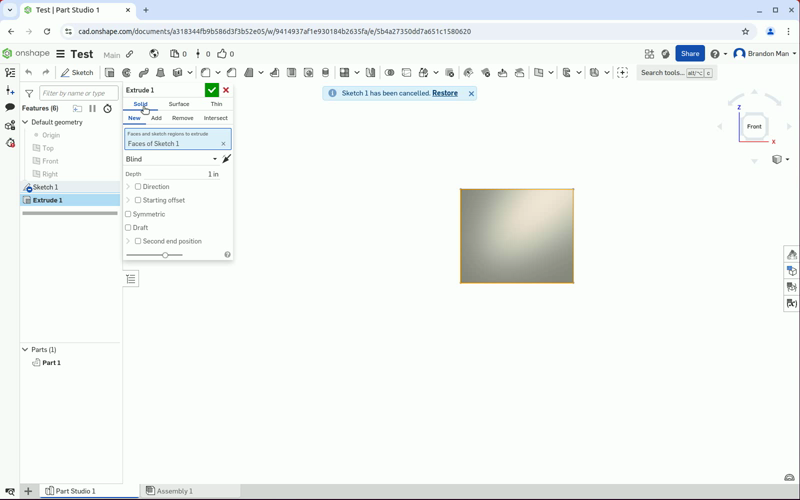
mouse_move(137, 120)
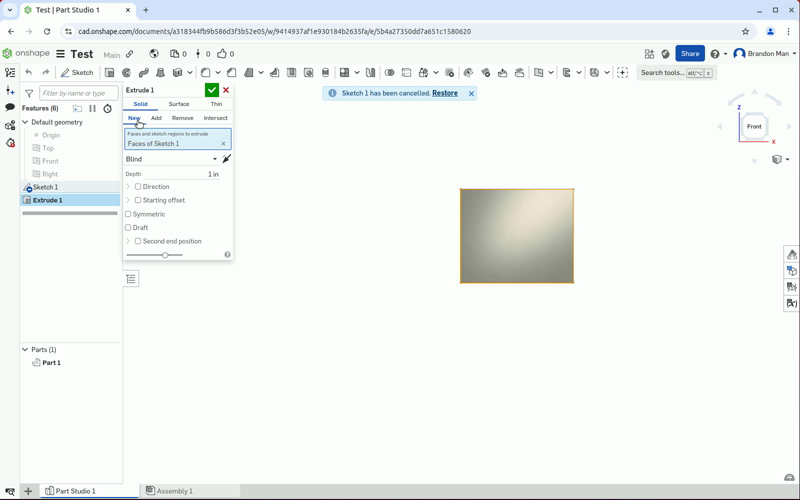
click(137, 120)
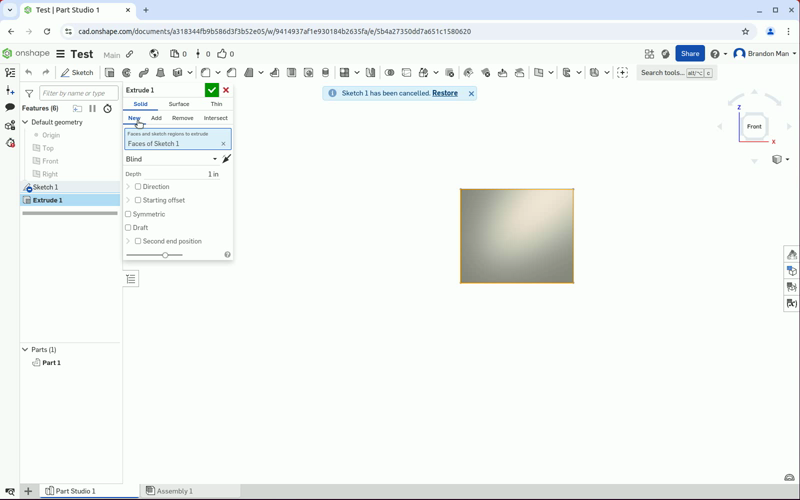
key(tab, 4)
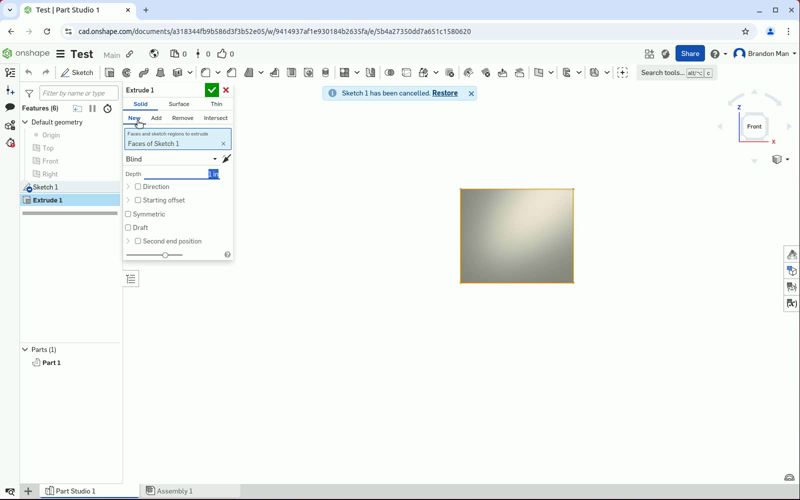
text(15.405)
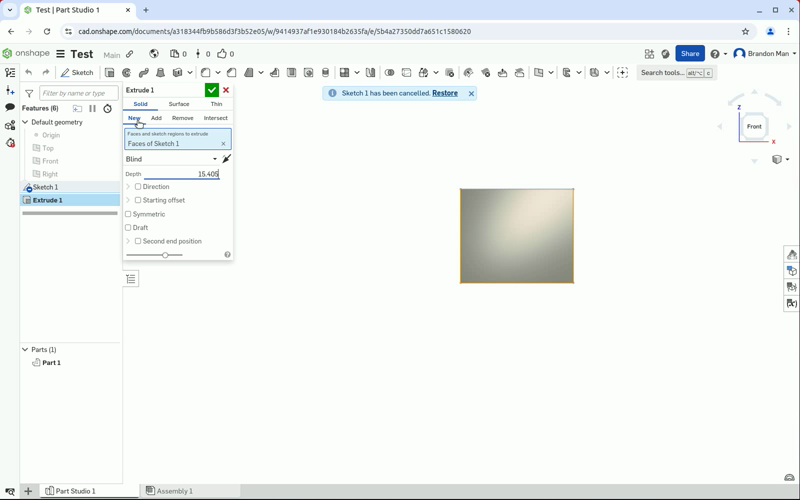
key(enter)
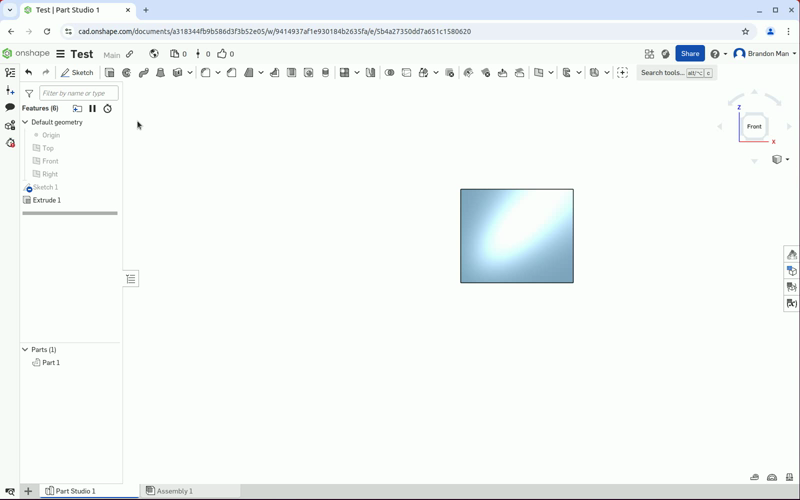
key(shift+h)
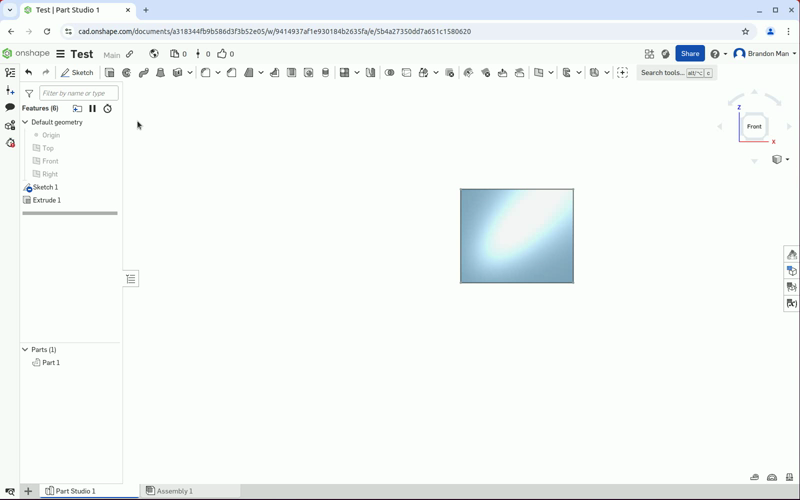
key(shift+h)
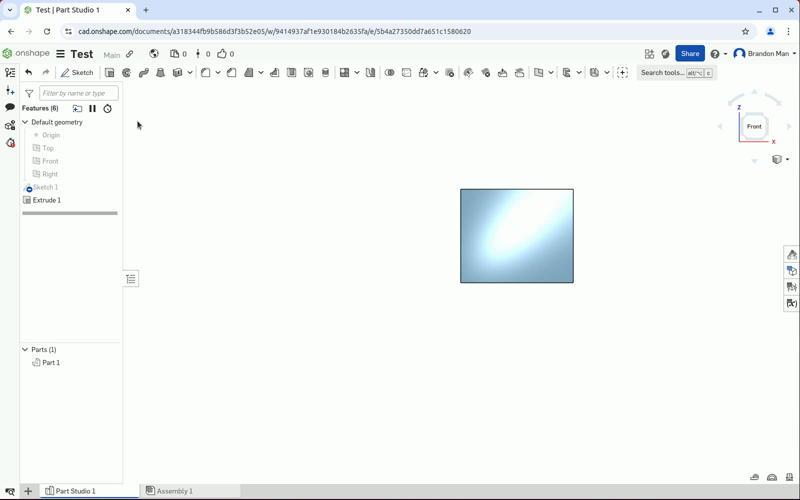
mouse_move(73, 189)
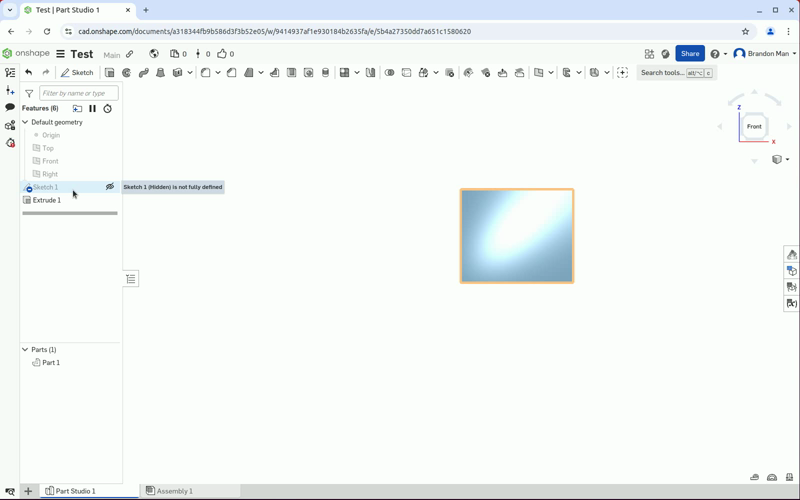
click(73, 189)
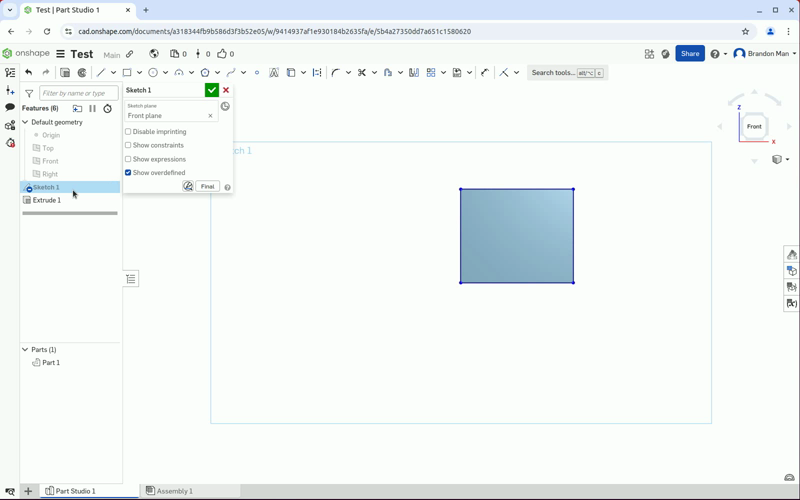
mouse_move(229, 92)
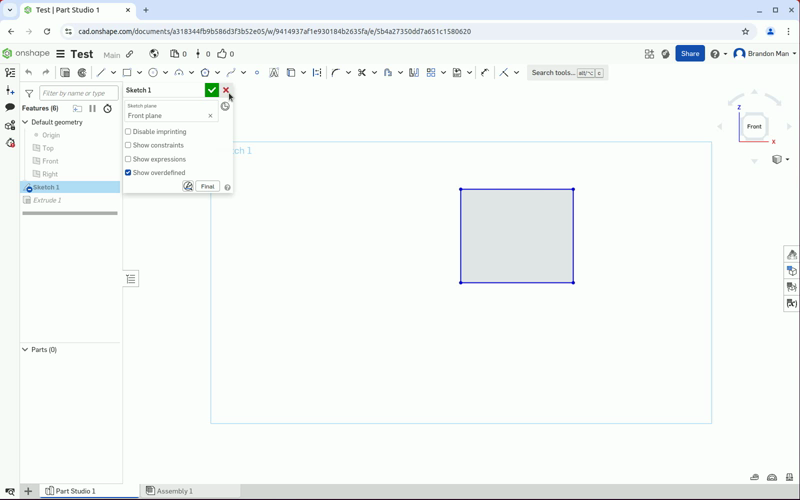
click(229, 92)
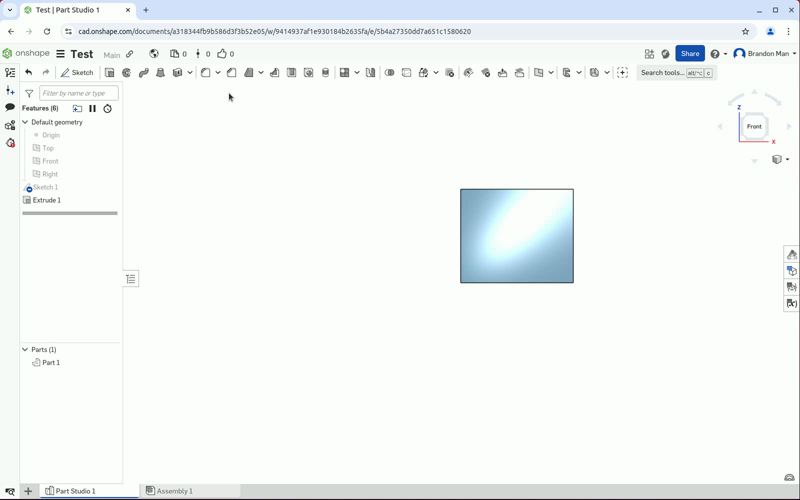
mouse_move(541, 75)
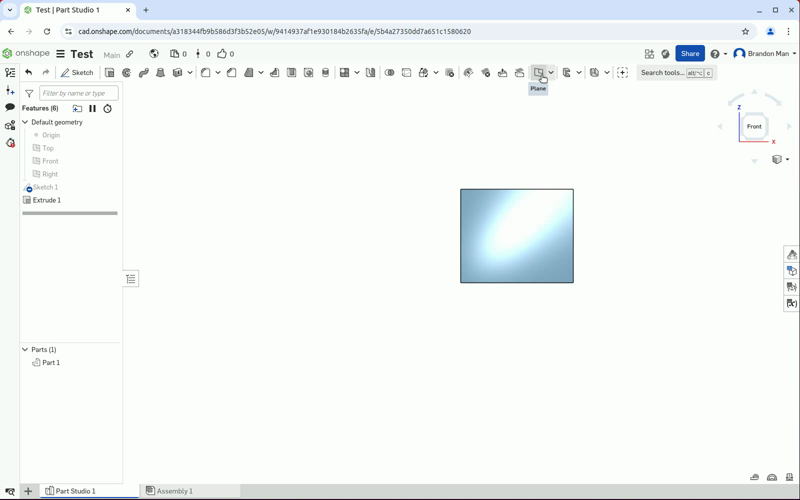
click(541, 75)
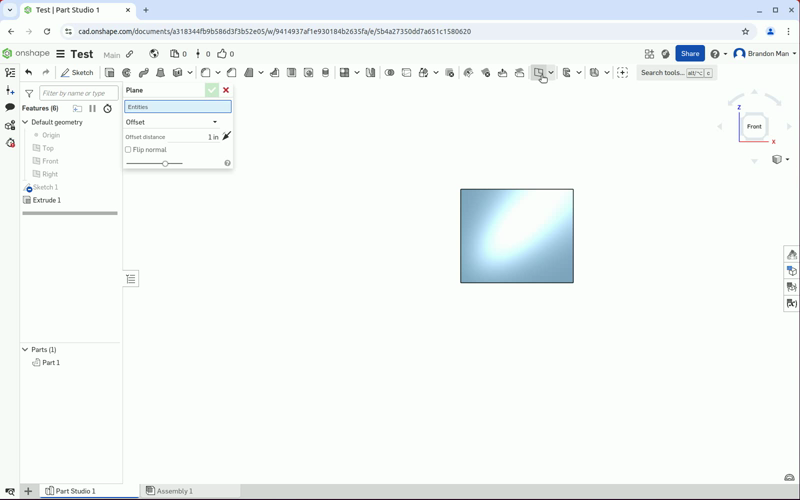
mouse_move(73, 163)
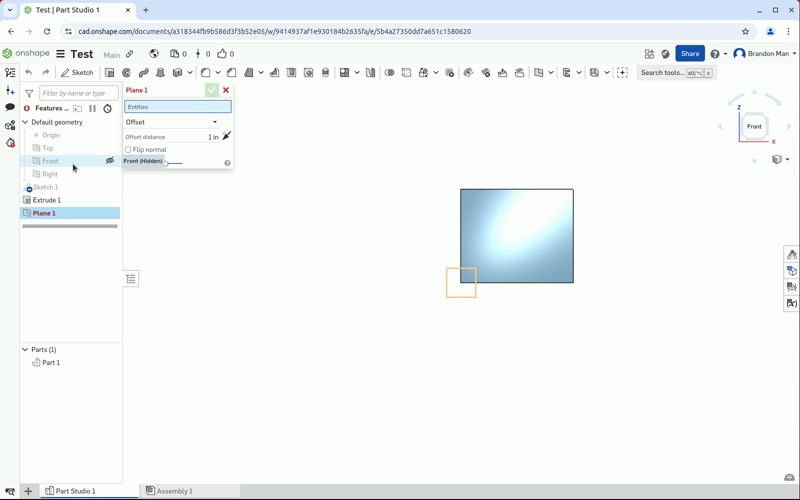
click(73, 163)
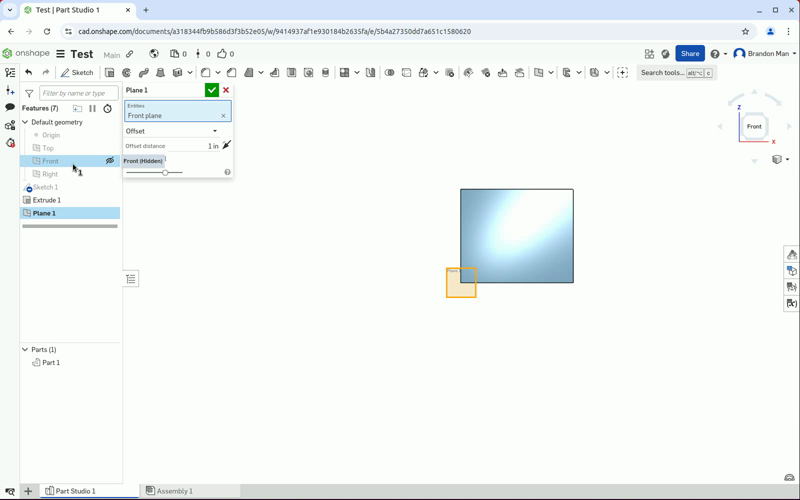
key(tab, 2)
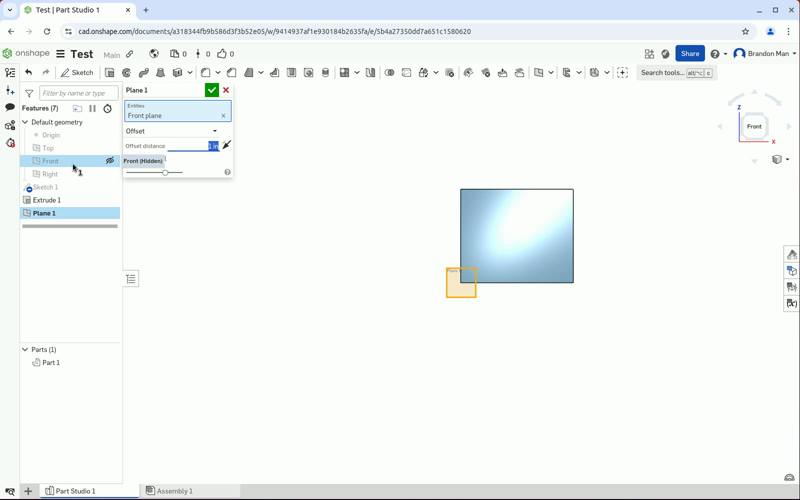
text(15.405)
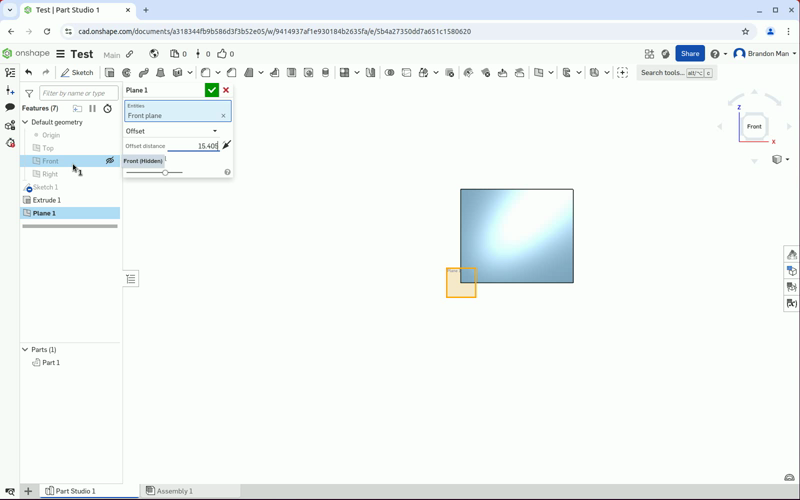
key(enter, 2)
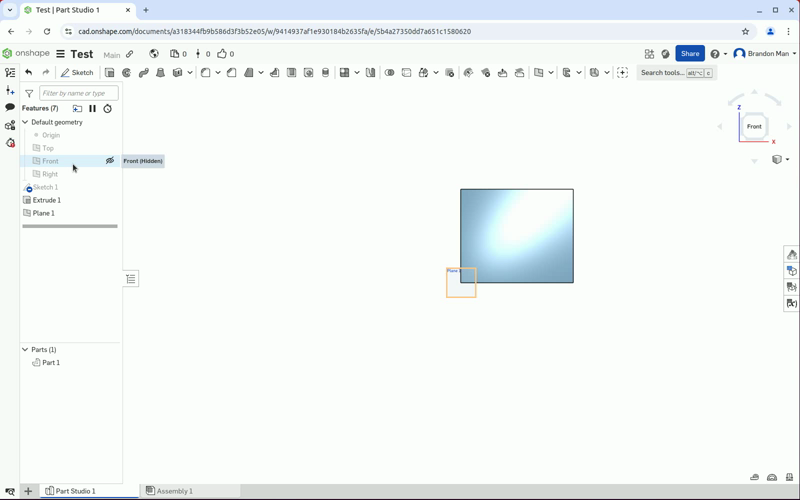
key(shift+s)
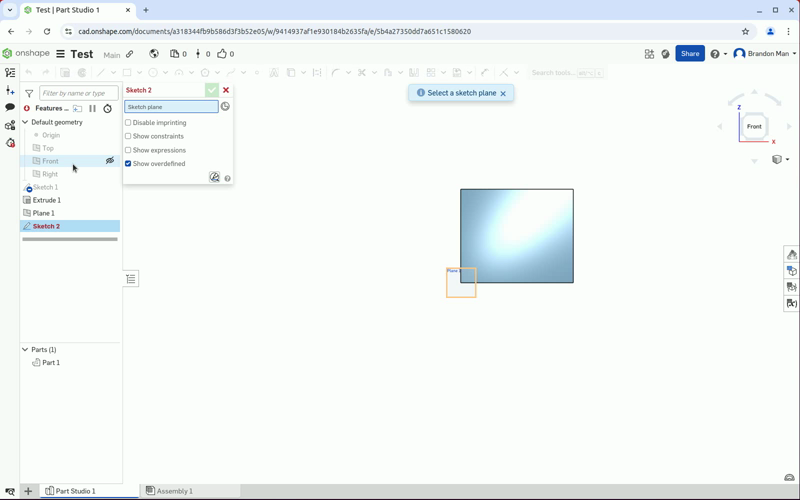
mouse_move(73, 215)
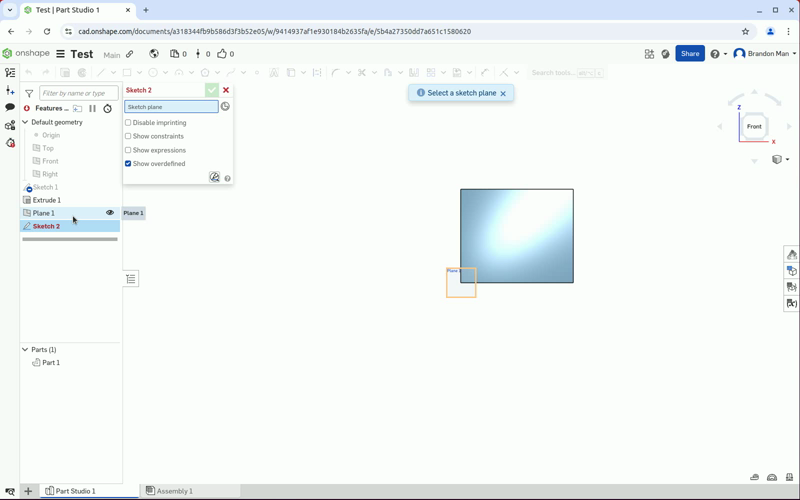
click(73, 215)
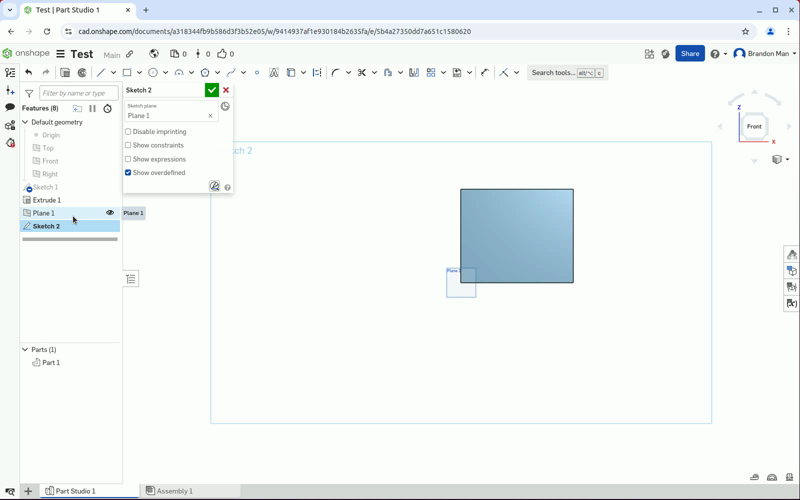
mouse_move(73, 352)
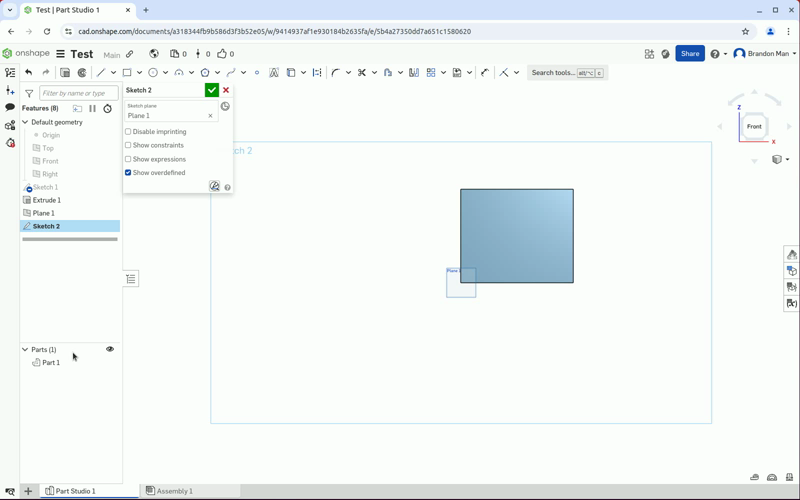
key(y)
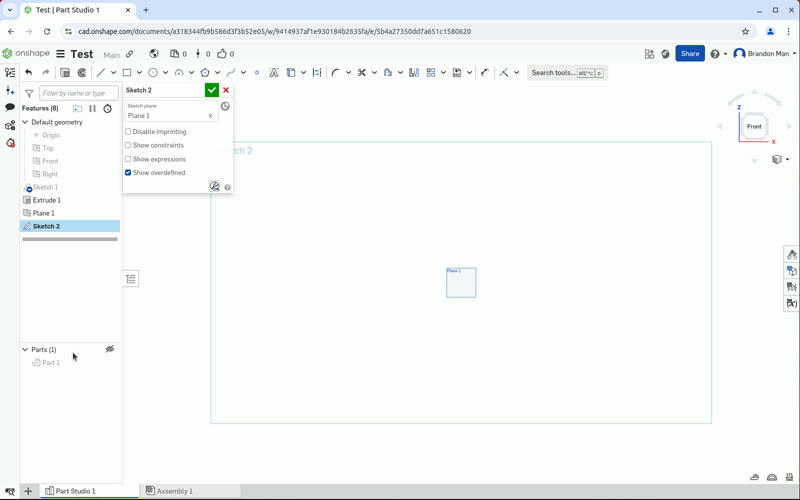
key(l)
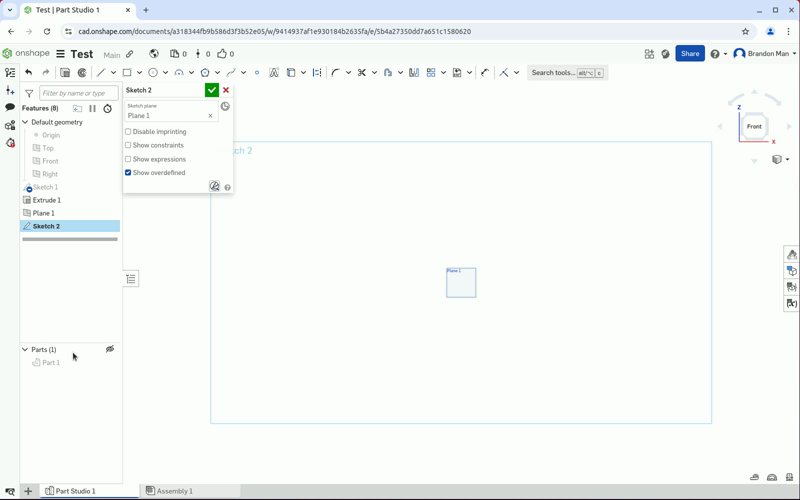
key_down(shift)
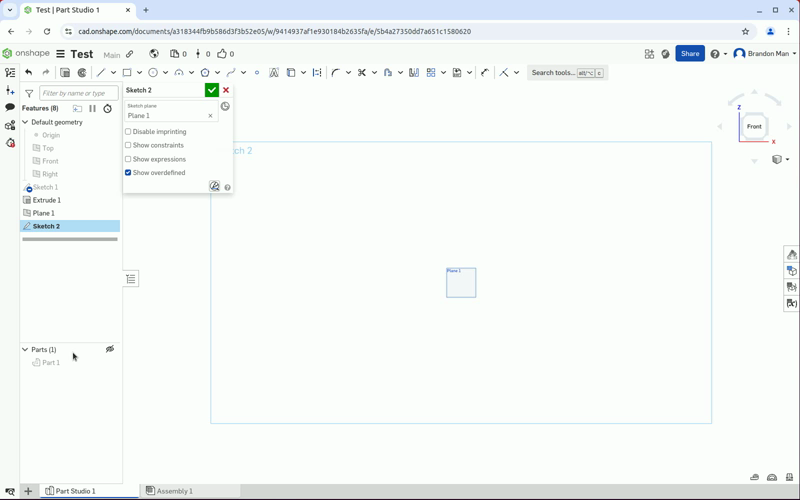
mouse_move(489, 189)
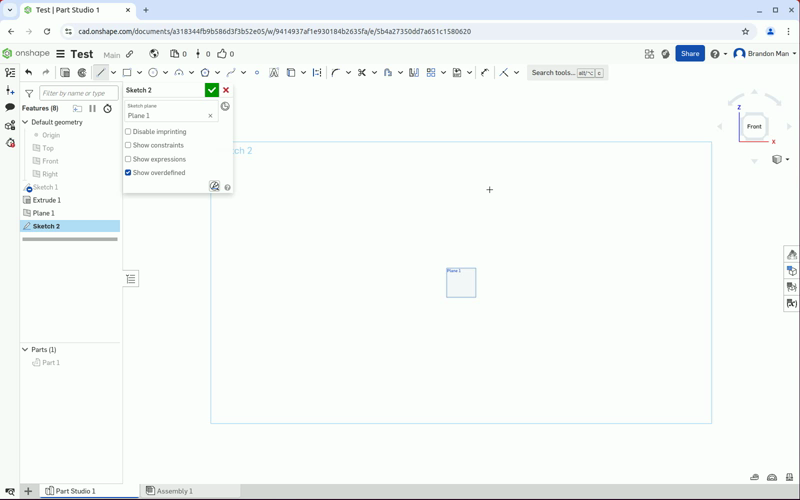
click(489, 189)
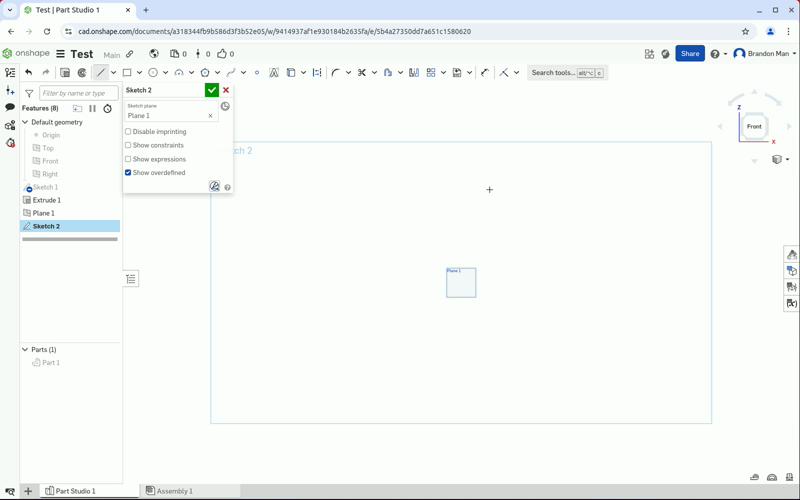
key_up(shift)
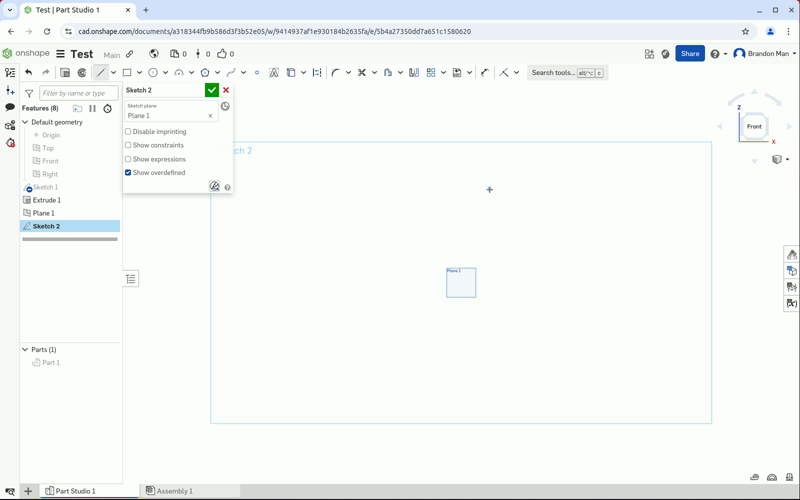
key_down(shift)
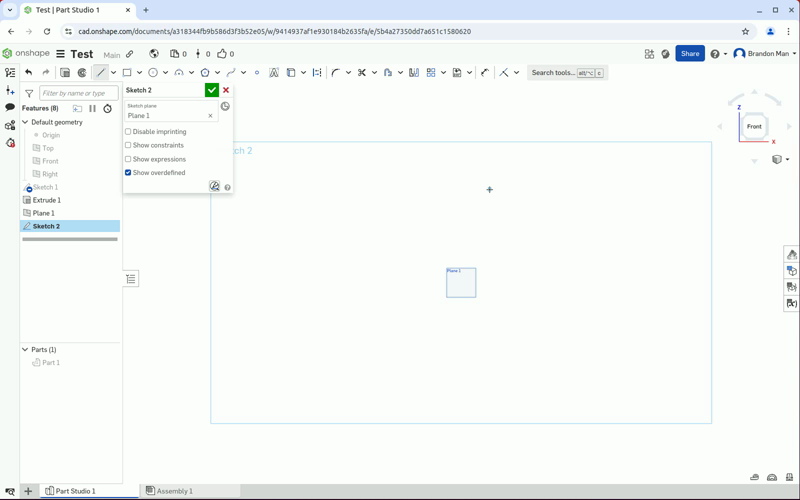
mouse_move(535, 246)
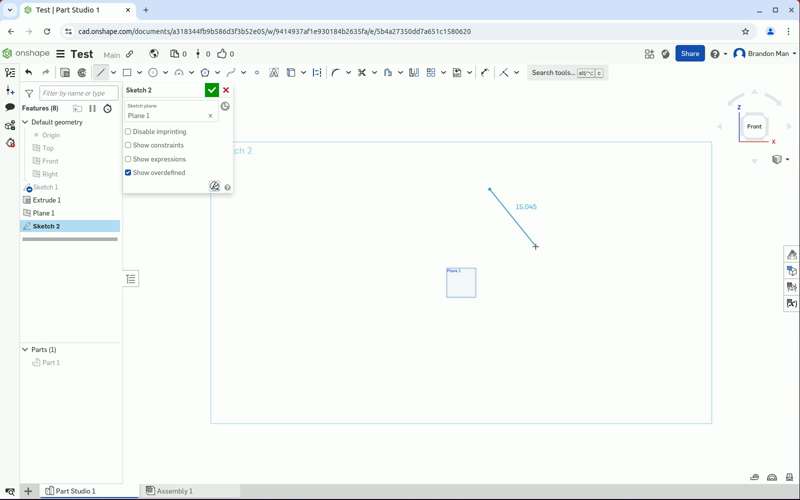
click(535, 246)
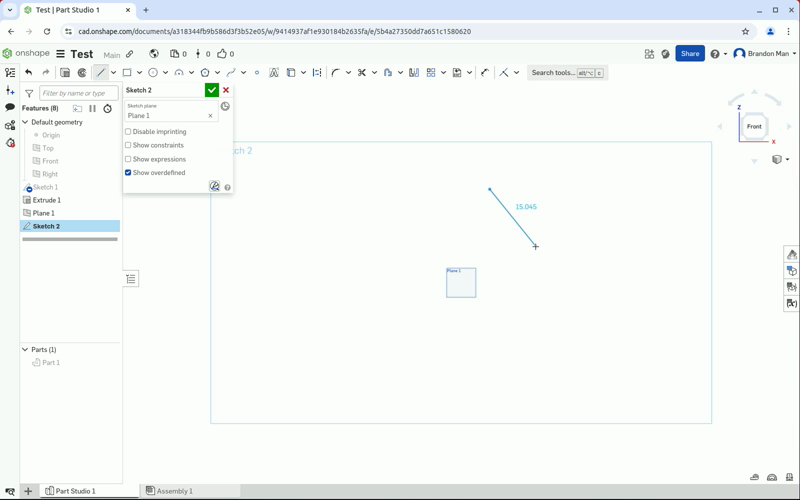
key_up(shift)
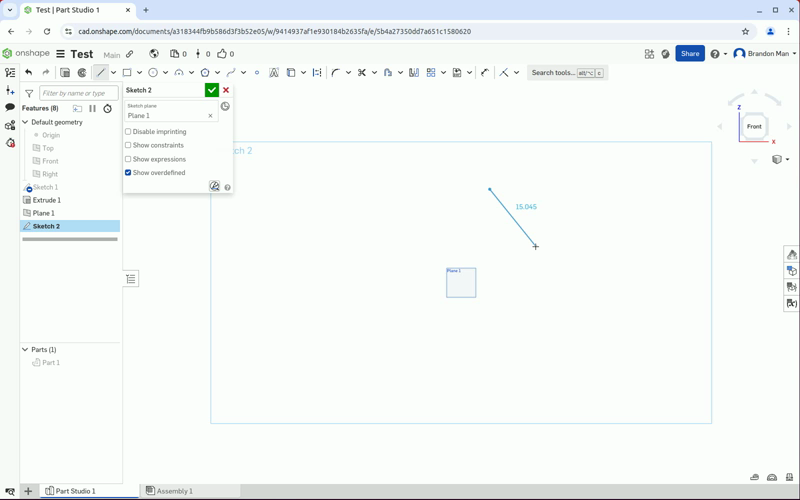
key_down(shift)
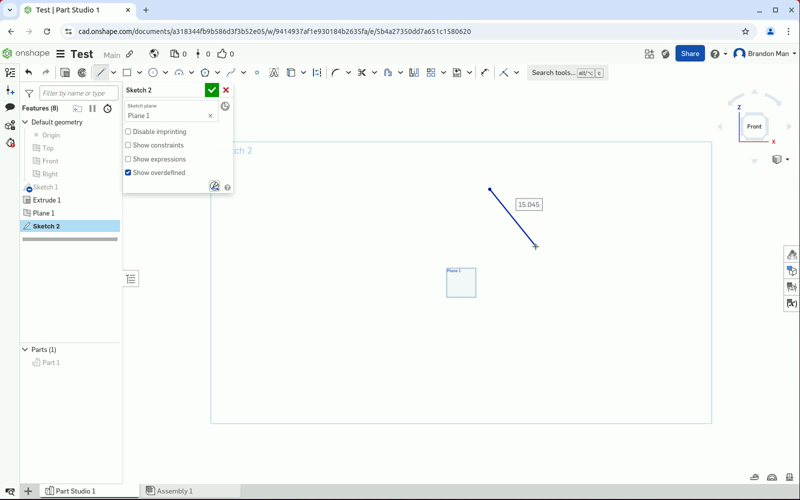
mouse_move(565, 246)
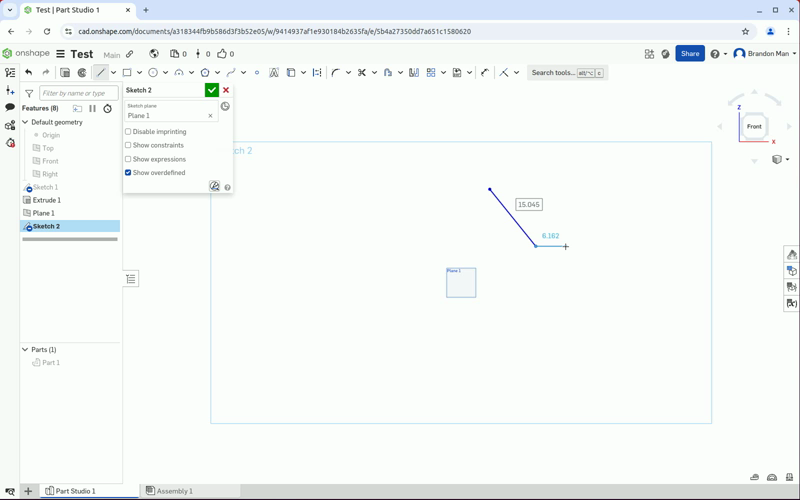
mouse_move(573, 246)
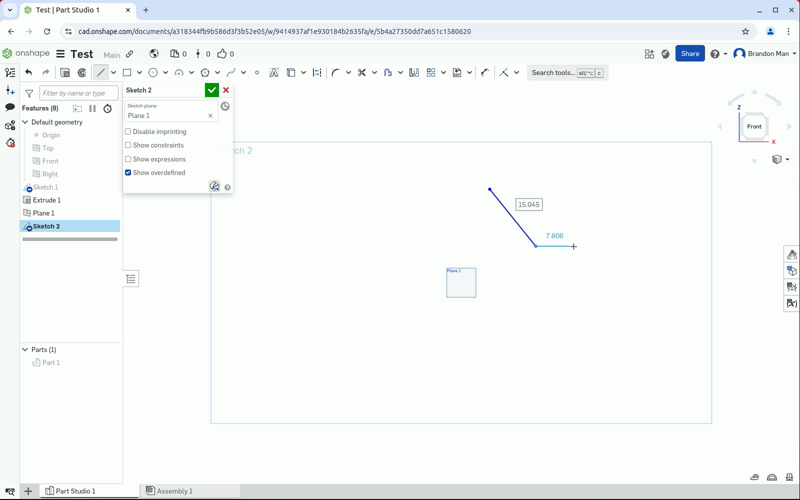
click(573, 246)
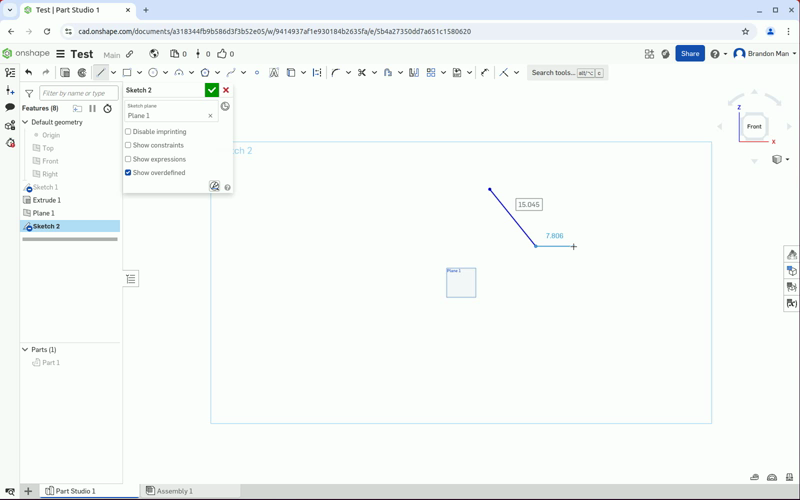
key_up(shift)
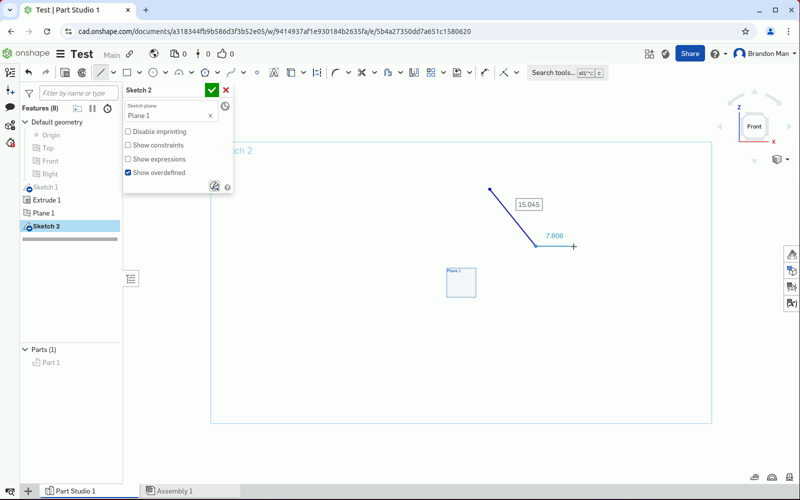
key_down(shift)
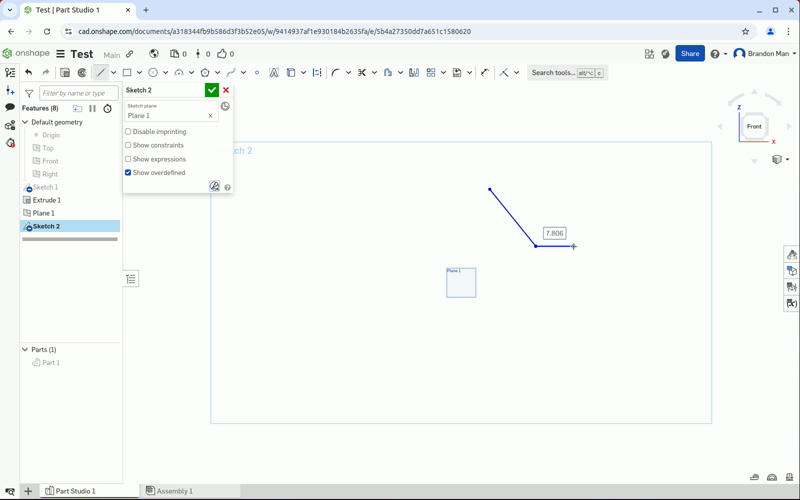
mouse_move(589, 246)
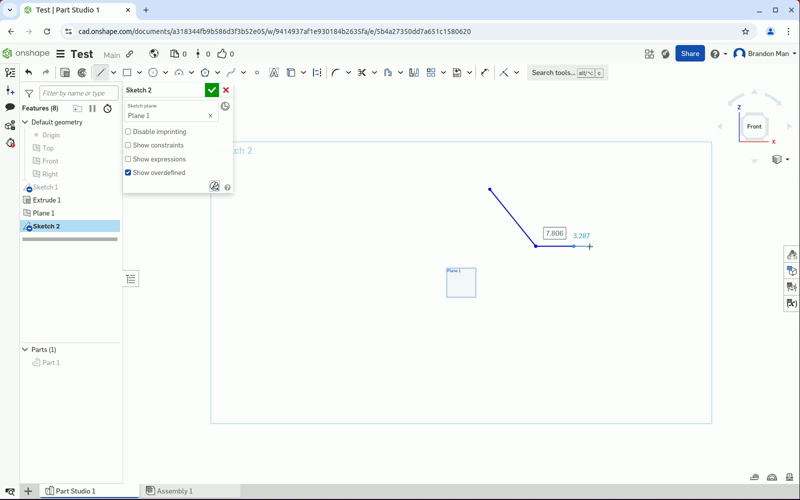
mouse_move(573, 189)
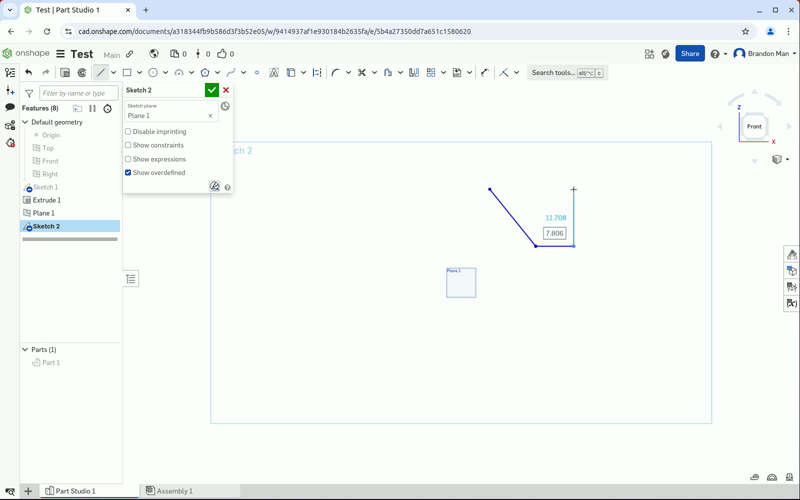
click(573, 189)
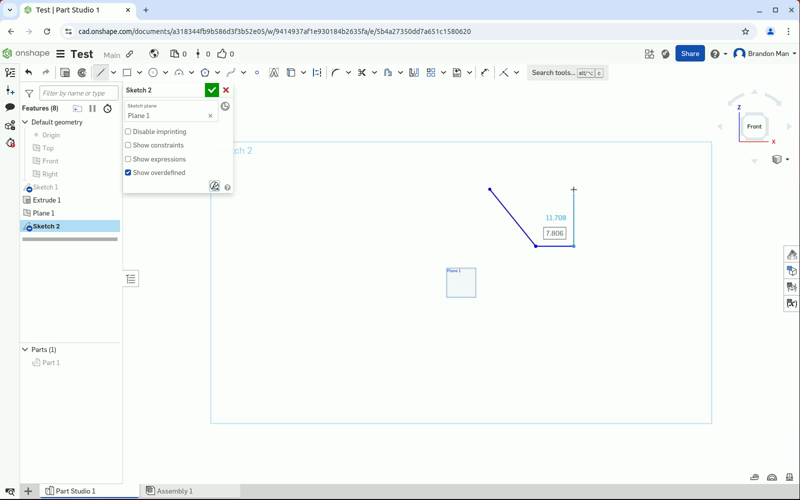
key_up(shift)
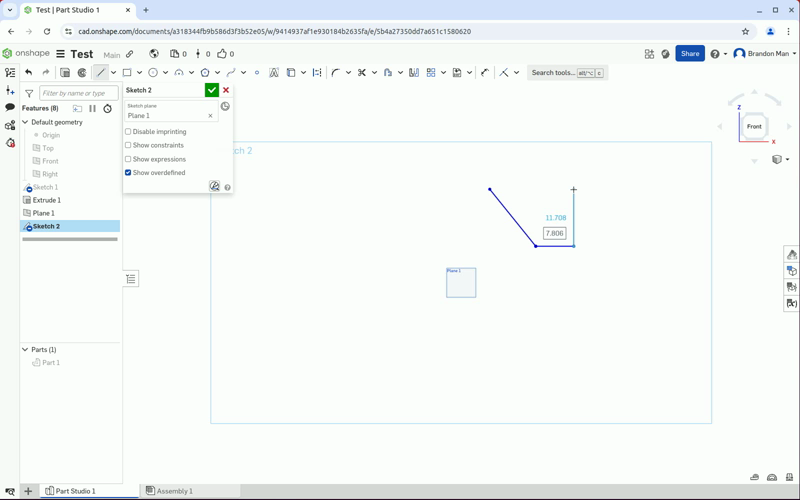
key_down(shift)
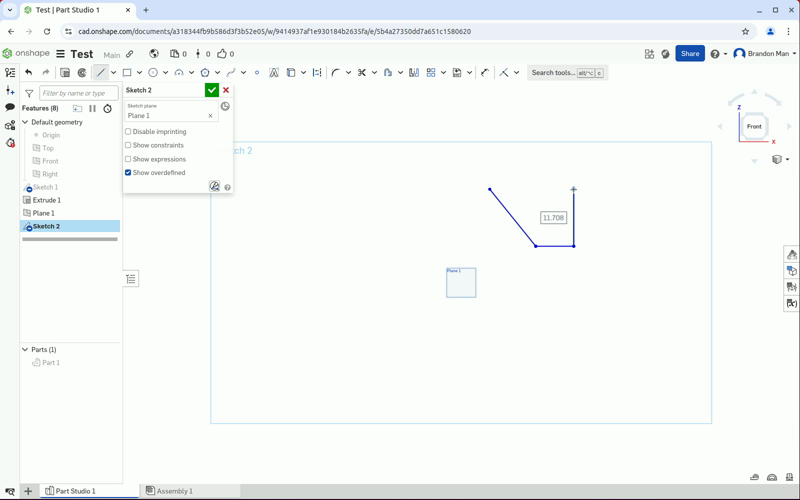
mouse_move(489, 189)
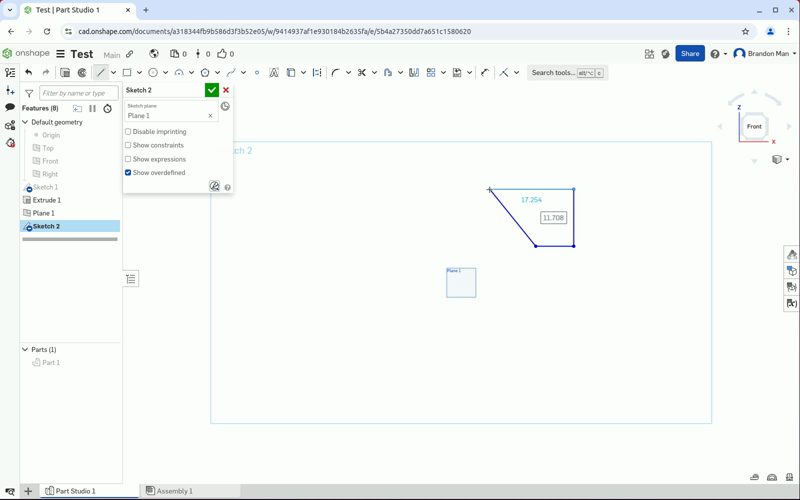
key_up(shift)
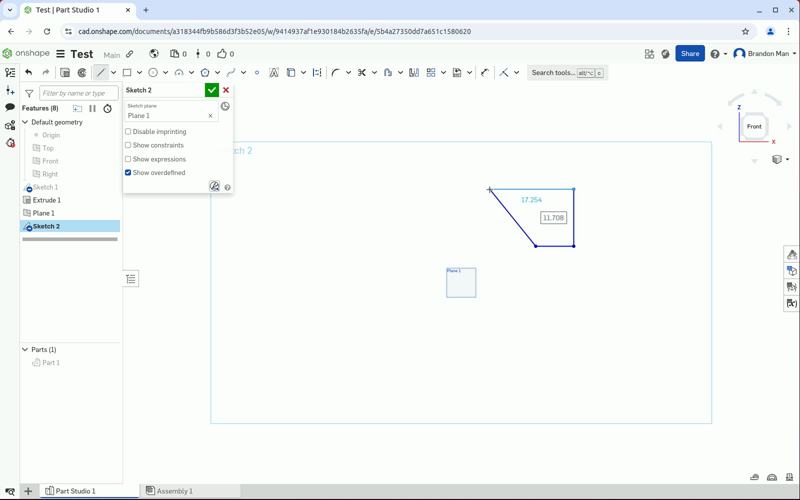
click(489, 189)
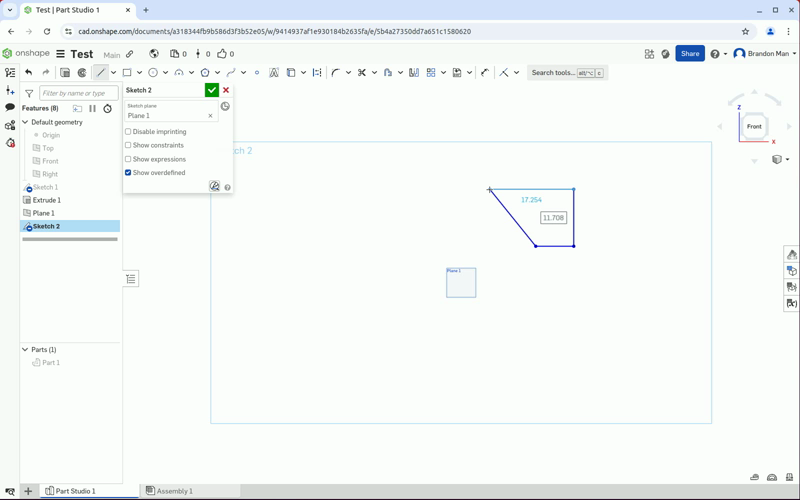
key(esc)
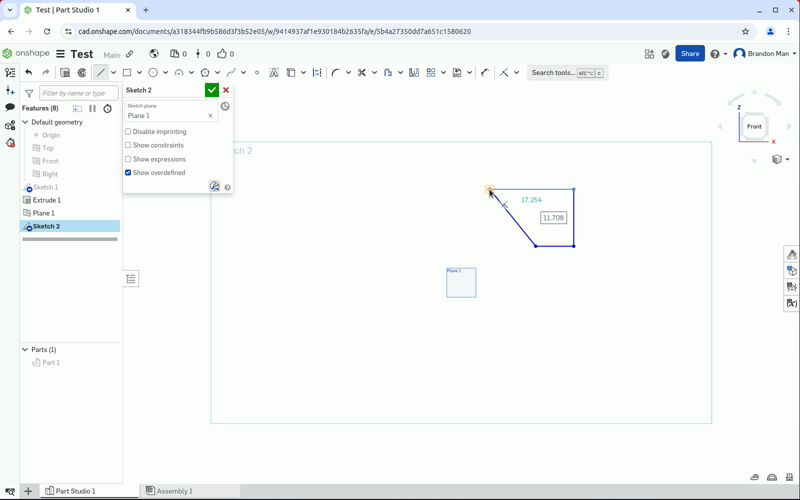
mouse_move(563, 204)
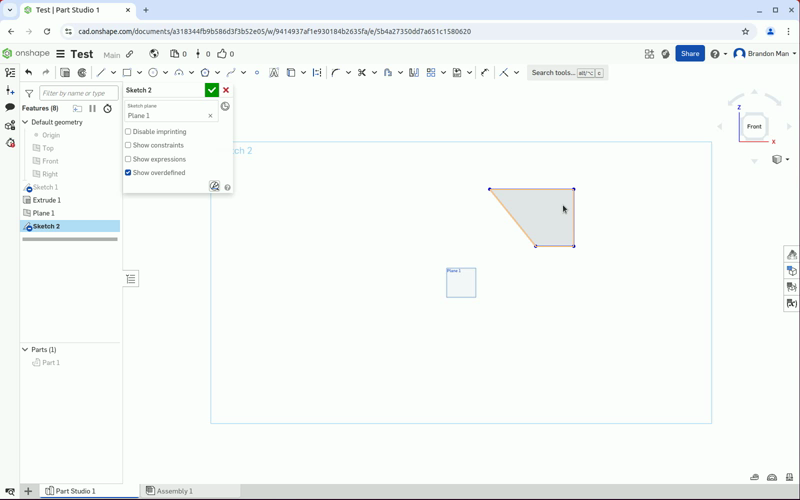
click(563, 204)
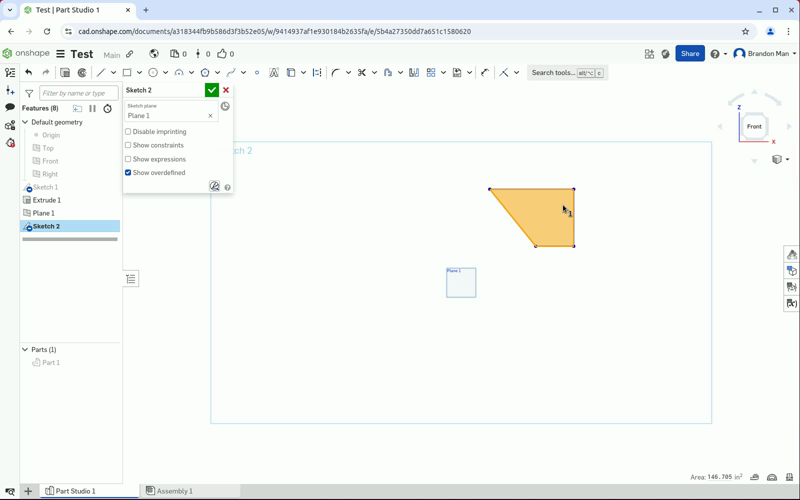
mouse_move(73, 352)
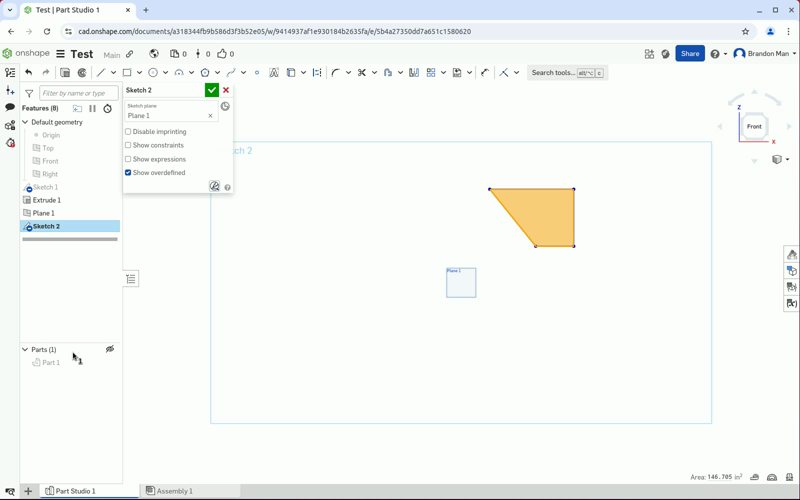
key(shift+y)
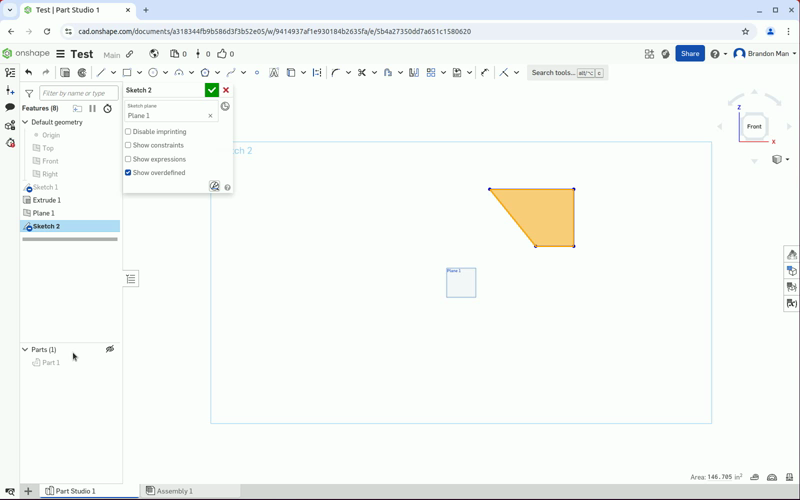
key(shift+e)
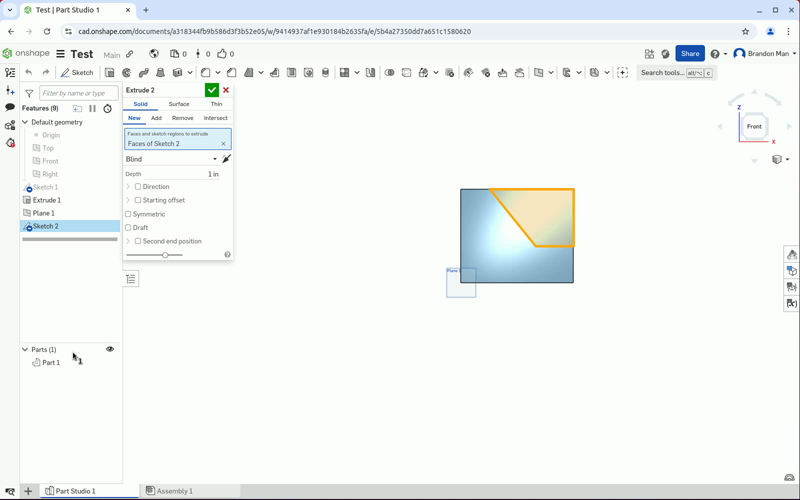
mouse_move(143, 106)
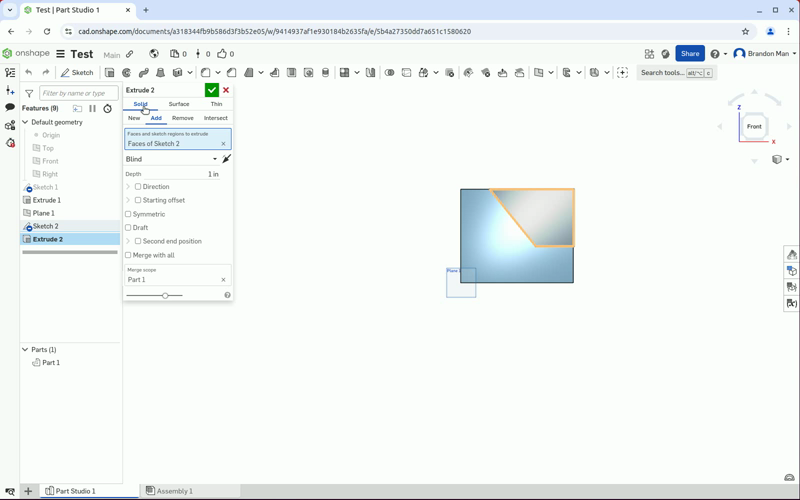
click(143, 106)
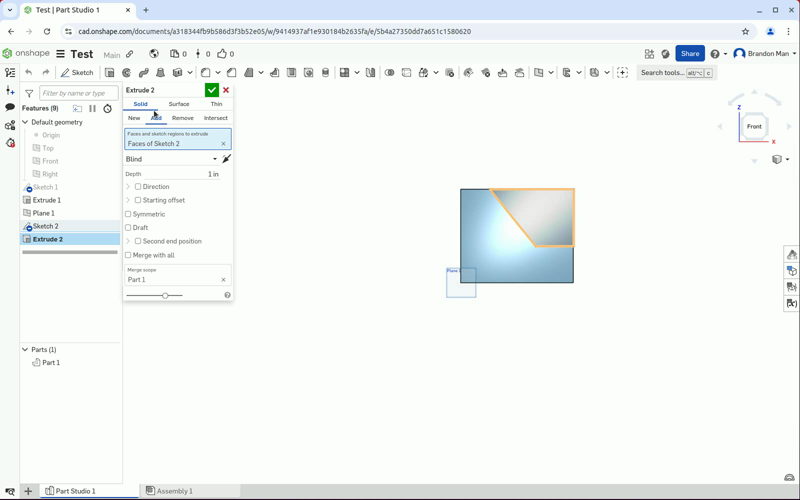
mouse_move(186, 120)
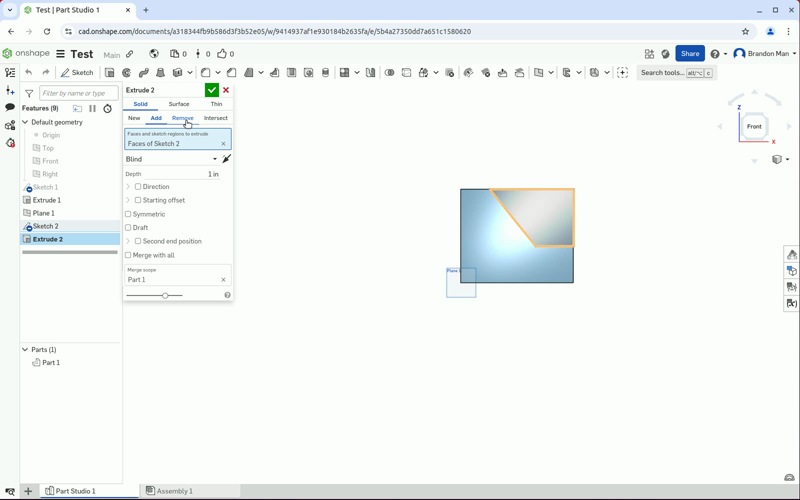
click(186, 120)
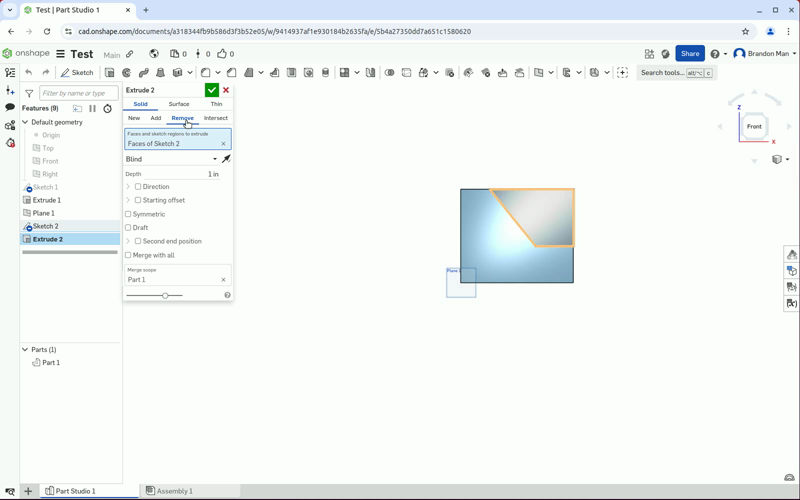
key(tab, 4)
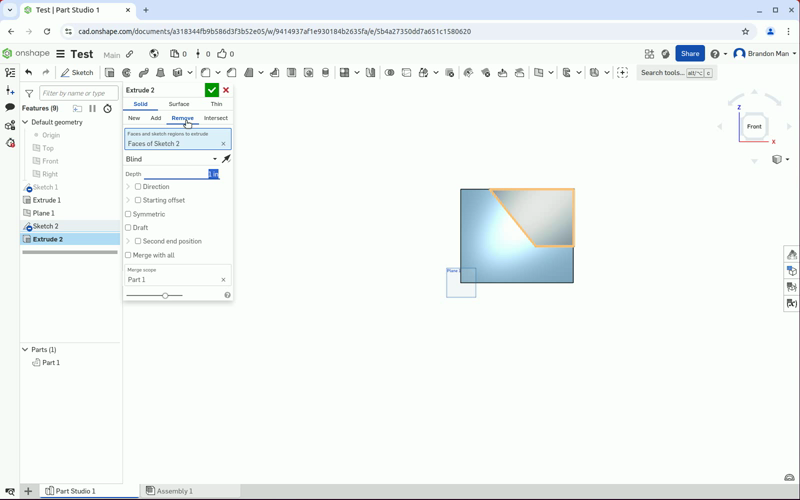
text(15.405)
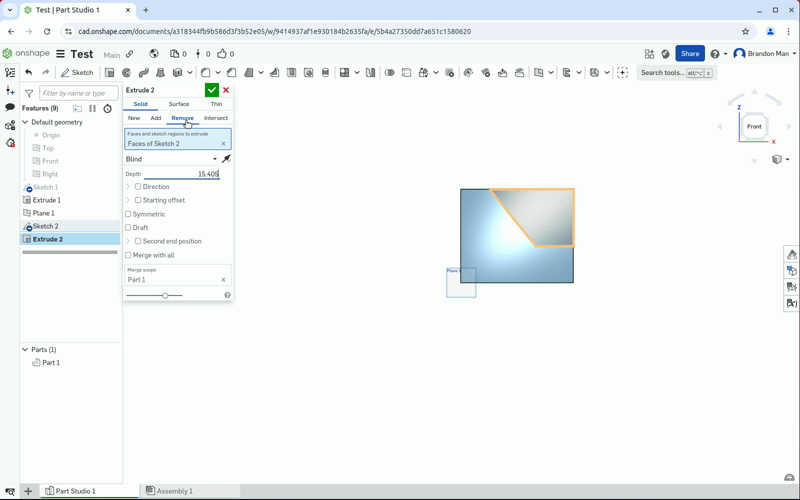
key(tab, 6)
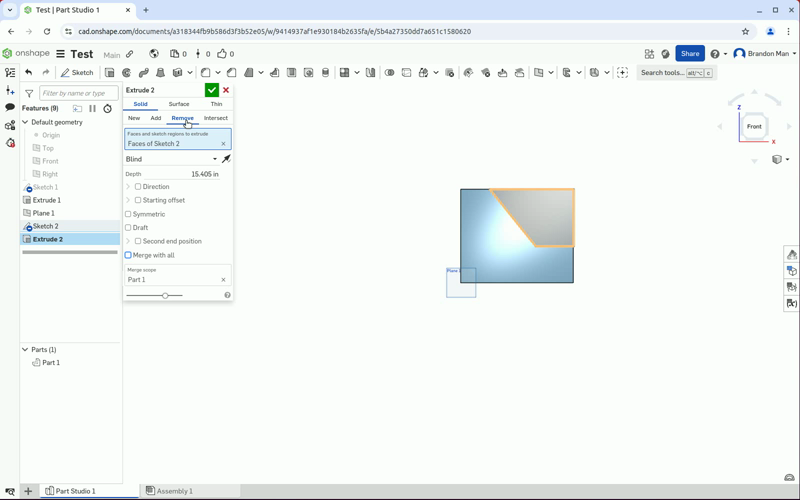
key(space)
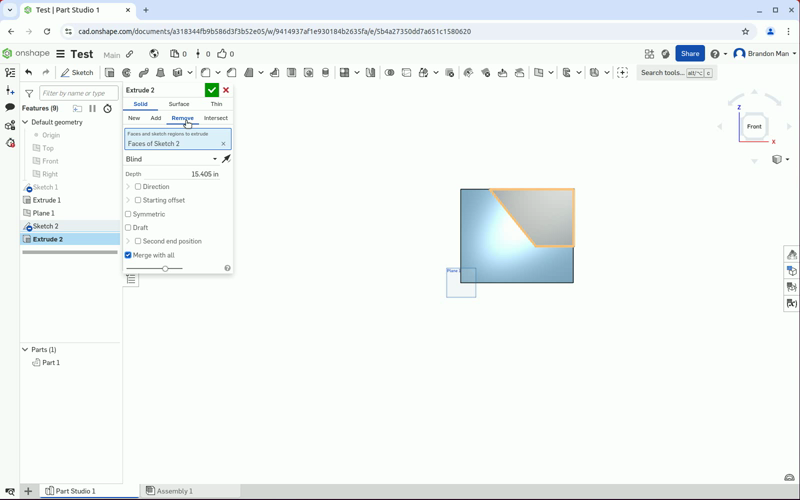
key(enter)
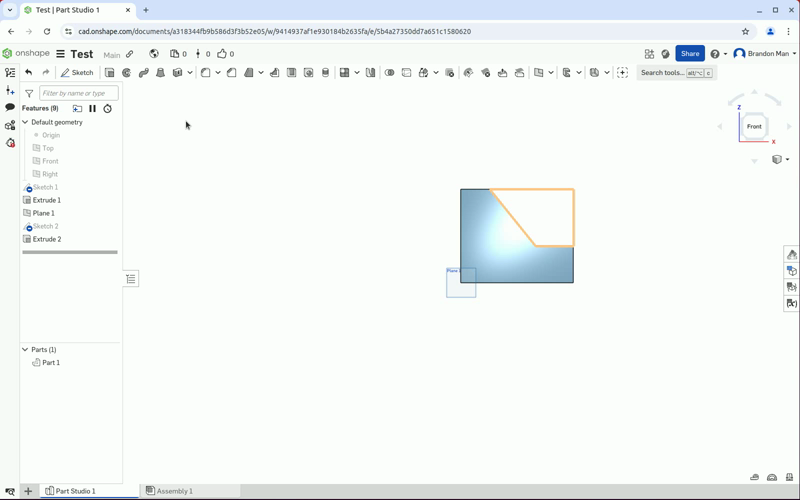
key(shift+h)
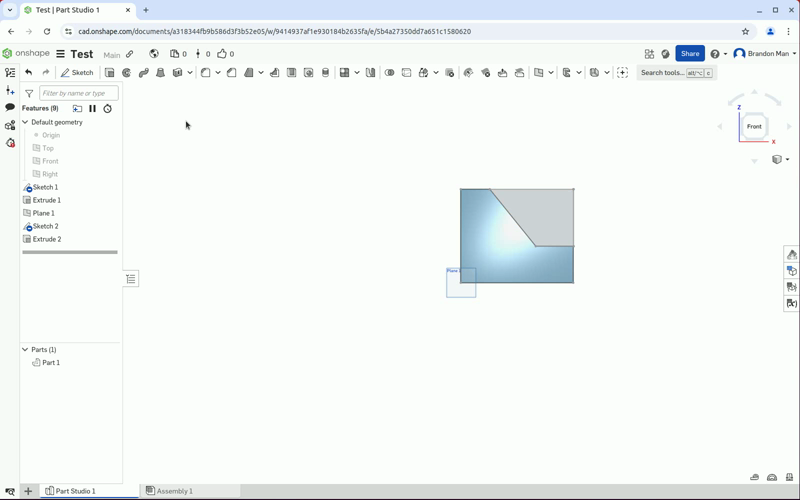
key(shift+h)
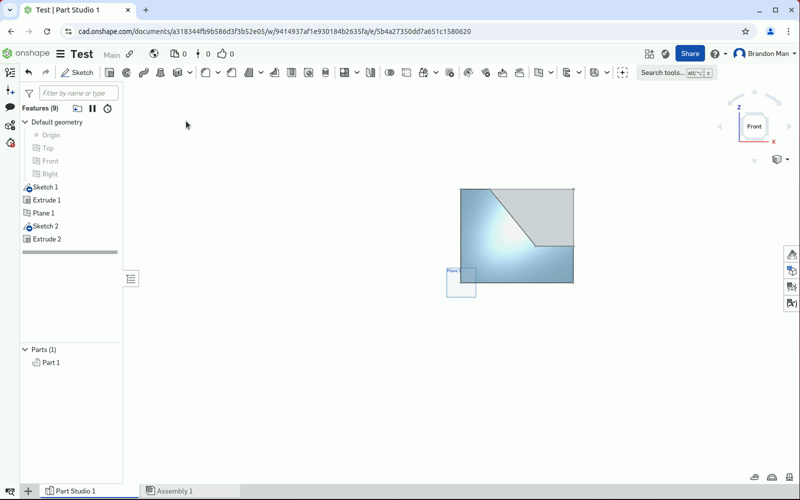
key(shift+7)
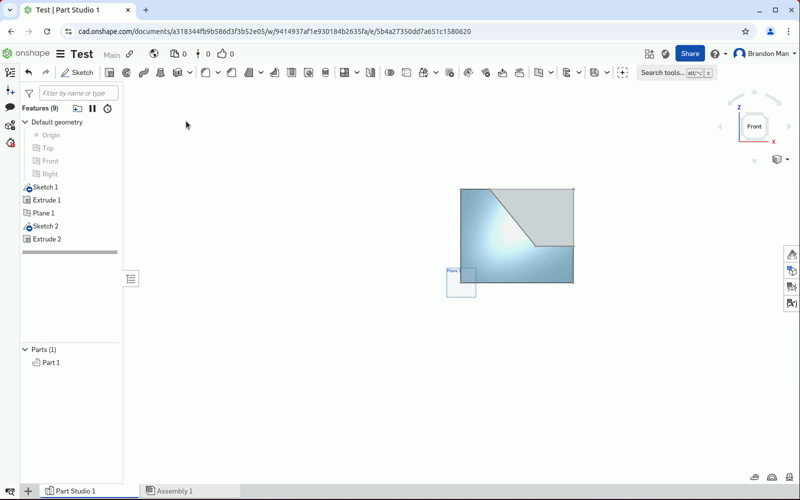
key(left, 2)
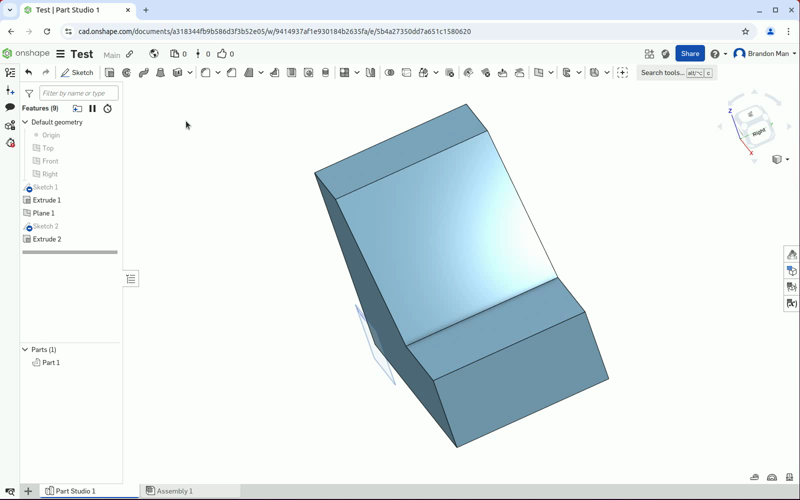
key(down, 2)
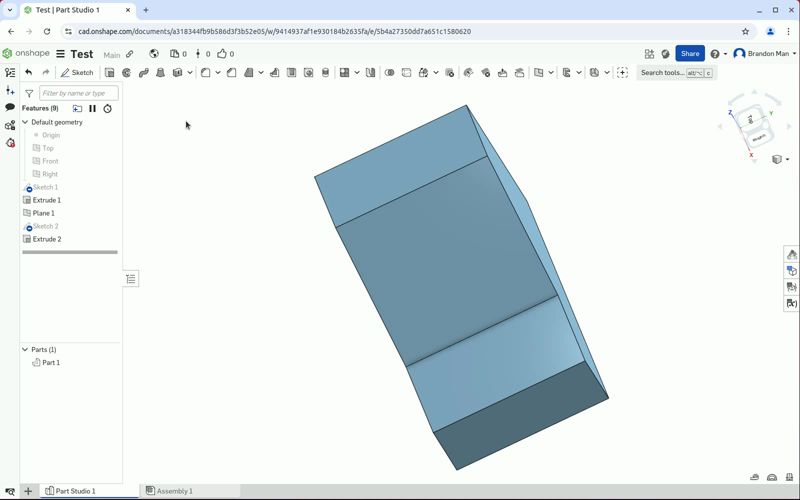
key(up, 2)
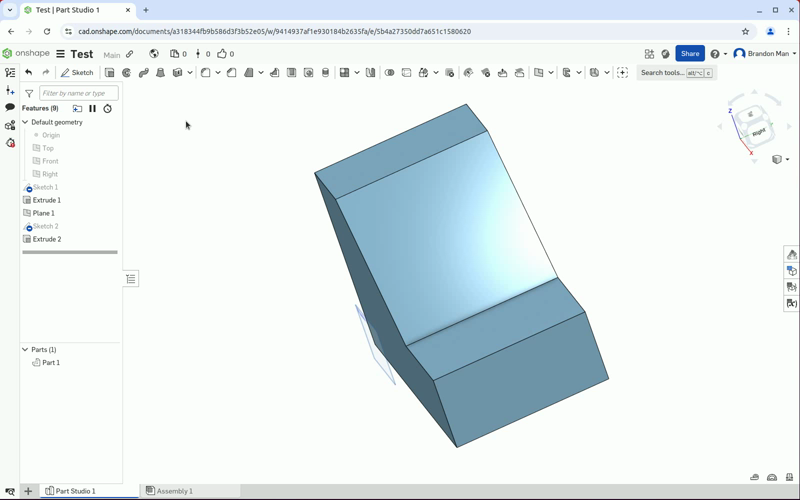
key(right, 2)
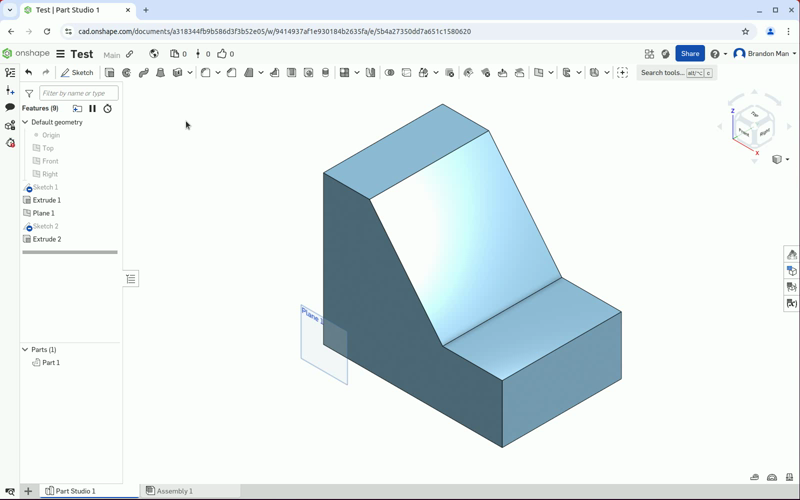
mouse_move(73, 189)
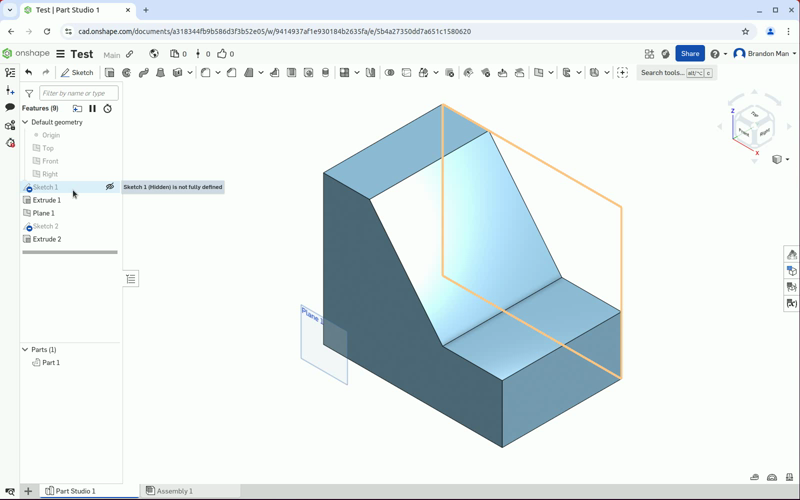
click(73, 189)